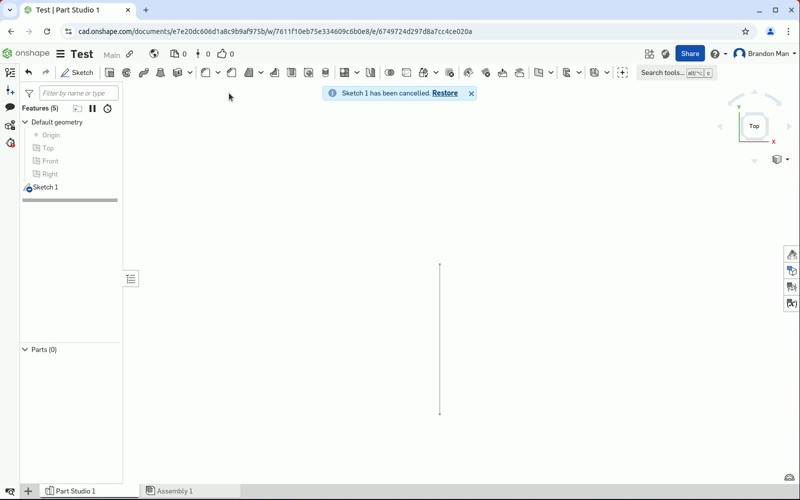
key(shift+h)
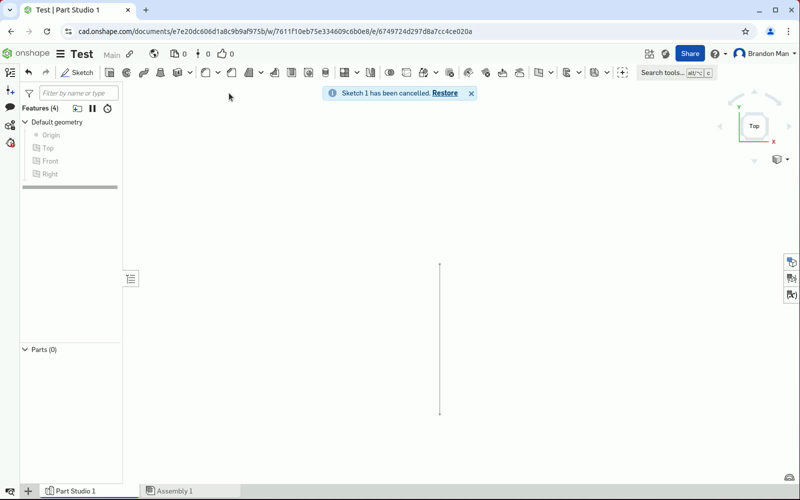
key(shift+s)
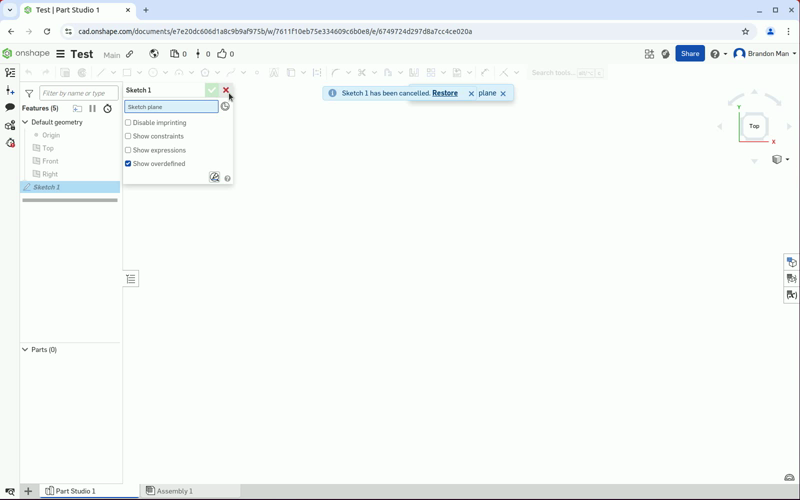
mouse_move(73, 150)
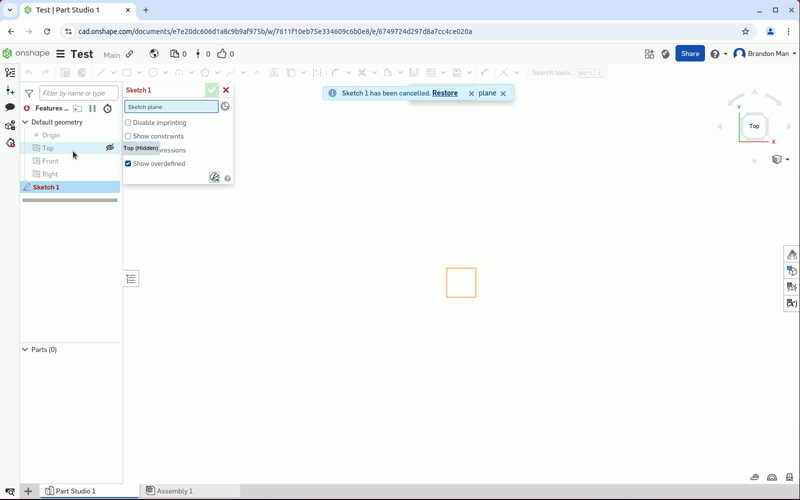
click(73, 150)
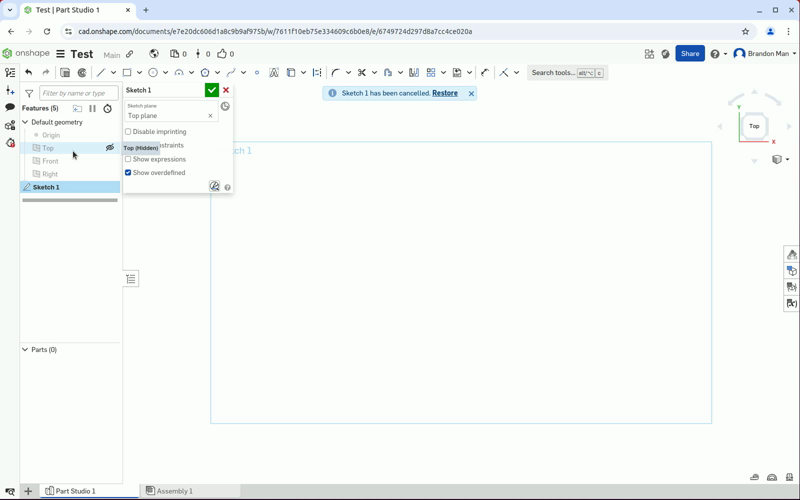
mouse_move(73, 352)
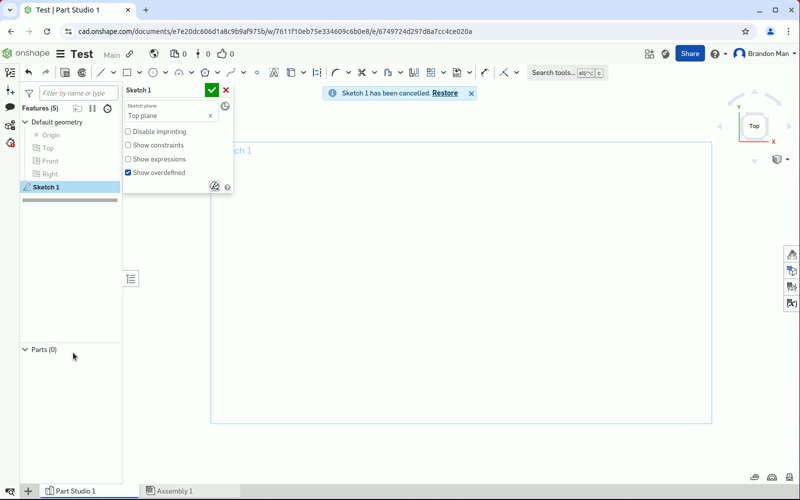
key(y)
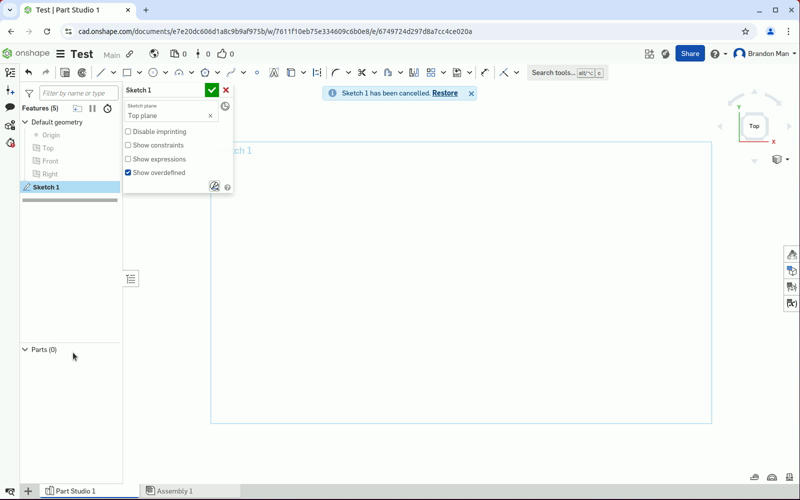
key(l)
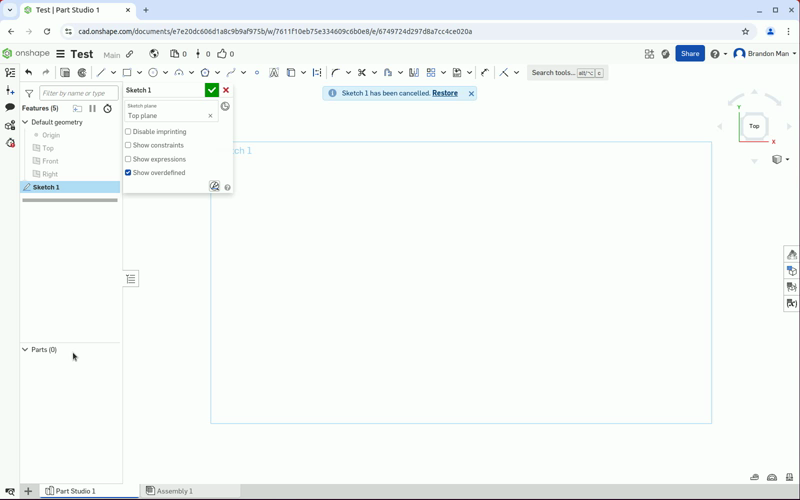
key_down(shift)
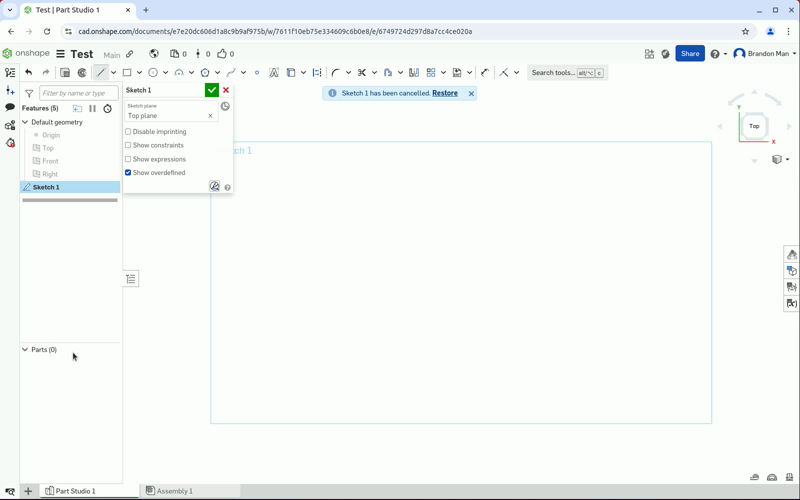
mouse_move(392, 335)
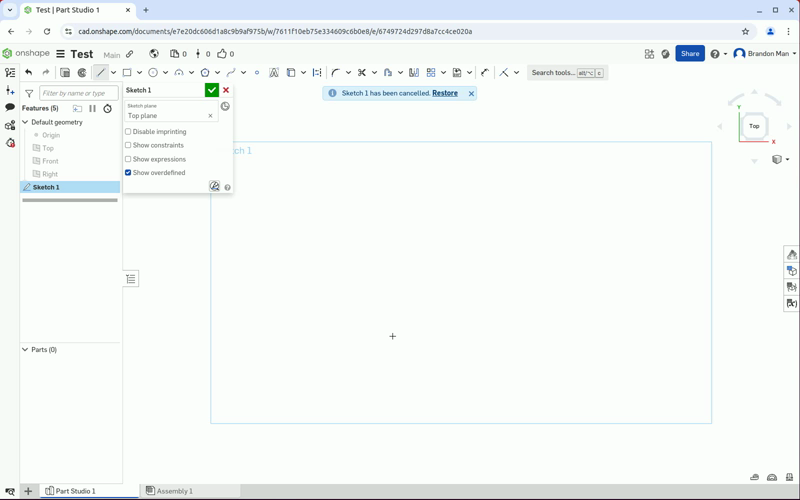
click(392, 335)
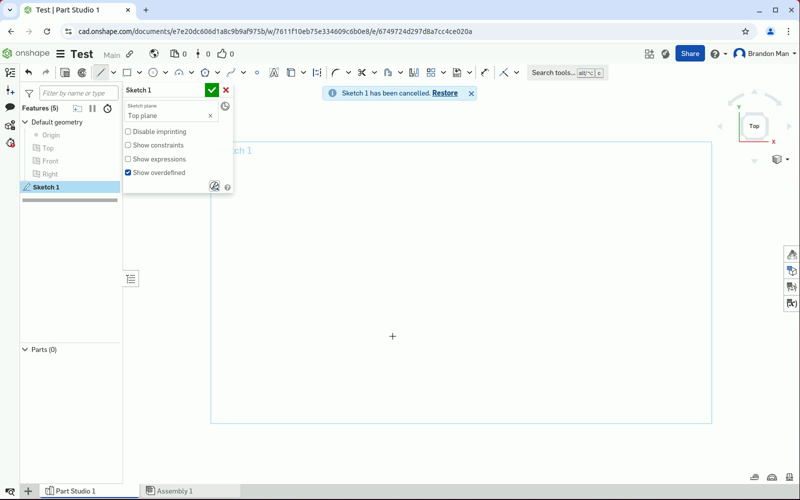
key_up(shift)
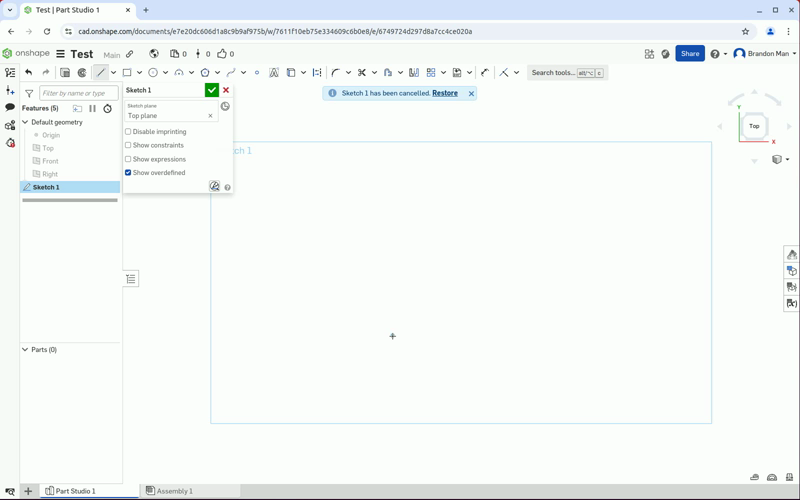
key_down(shift)
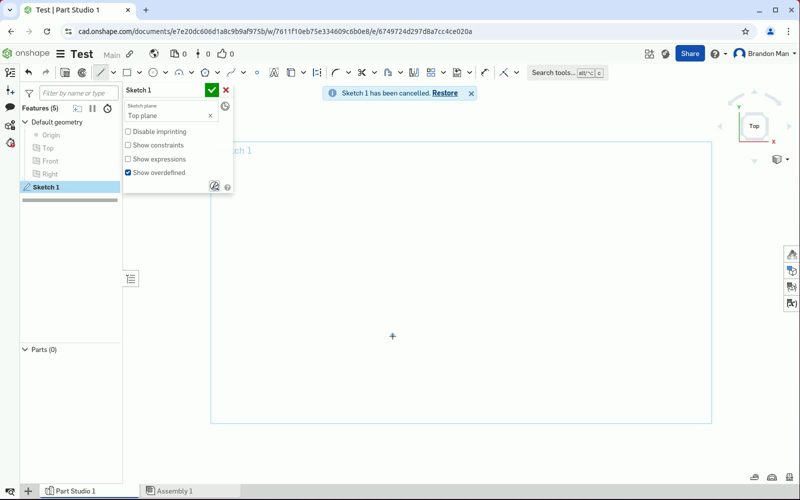
mouse_move(528, 335)
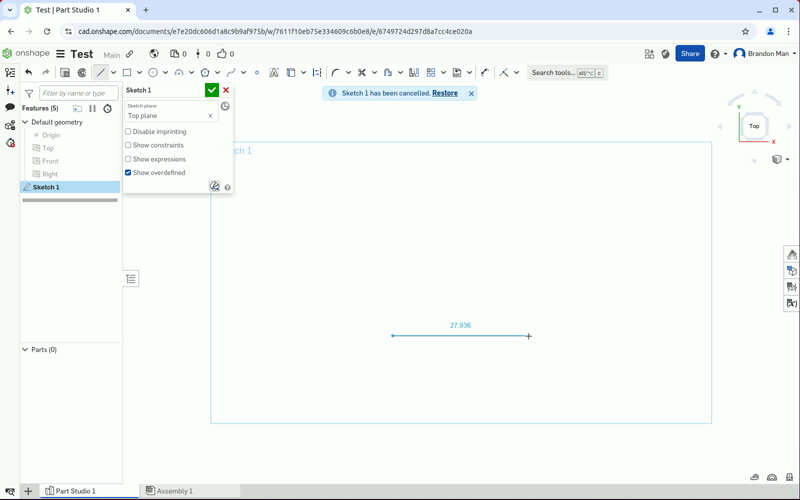
click(528, 335)
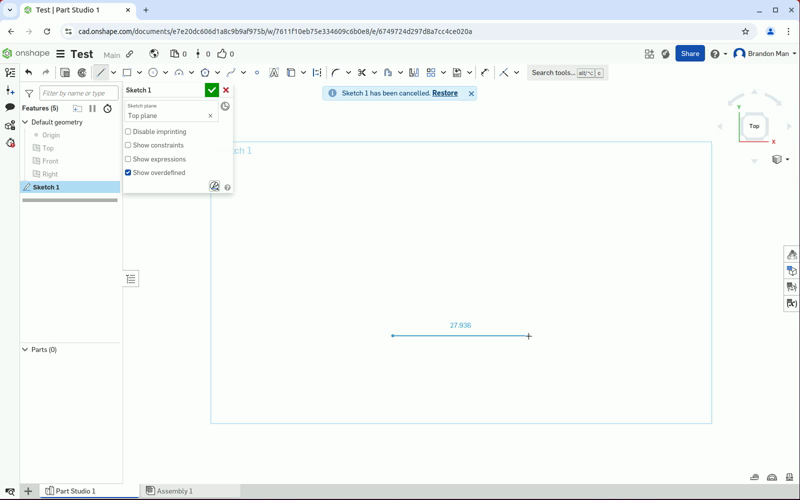
key_up(shift)
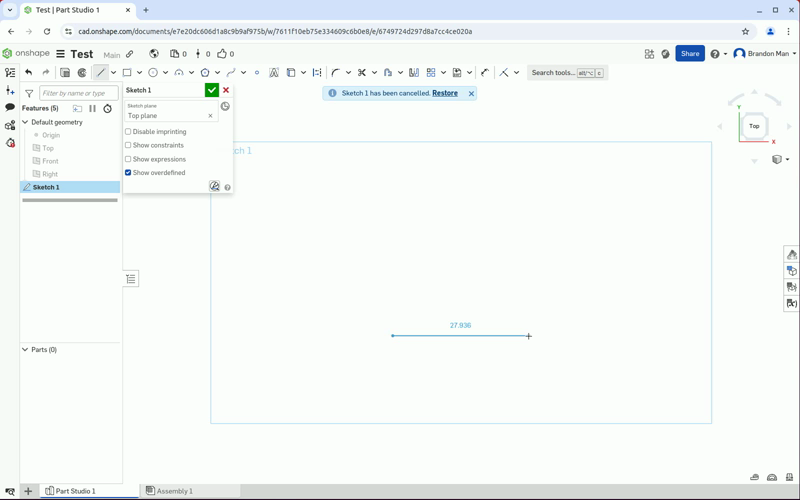
key_down(shift)
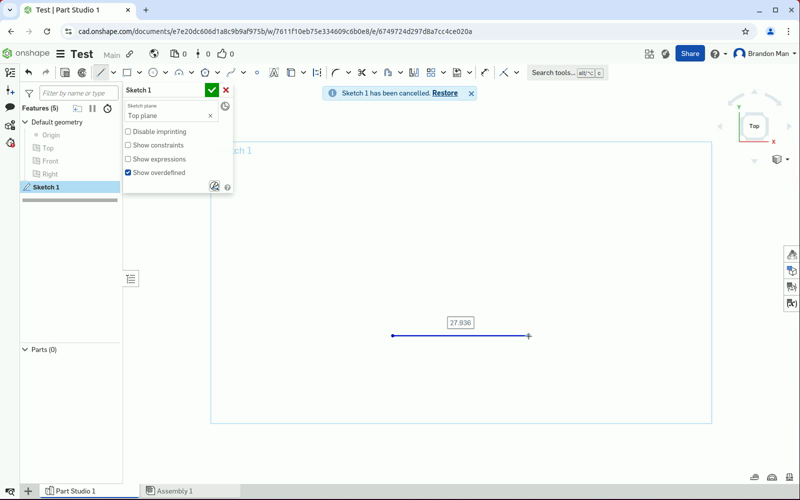
mouse_move(528, 230)
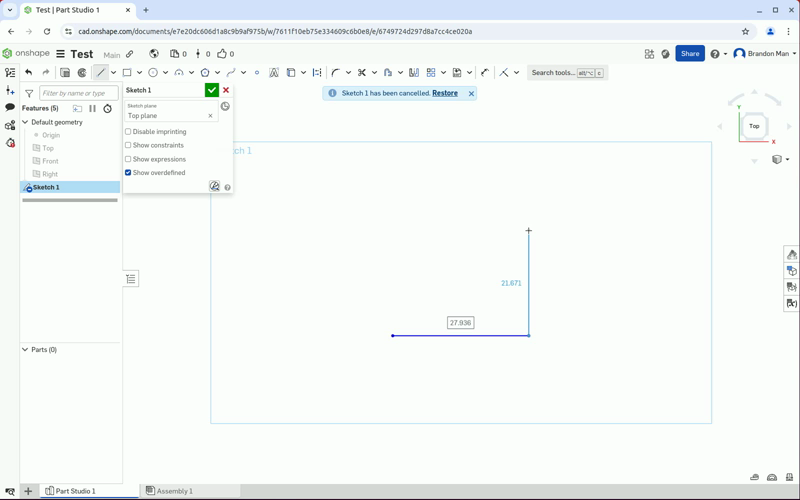
click(528, 230)
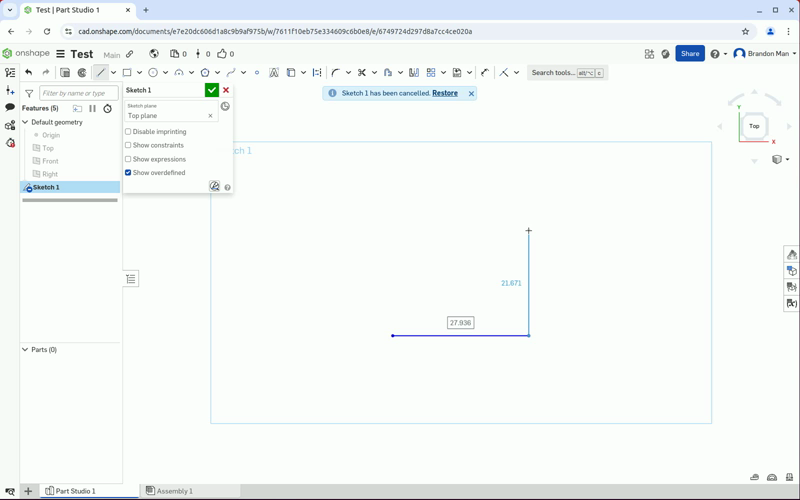
key_up(shift)
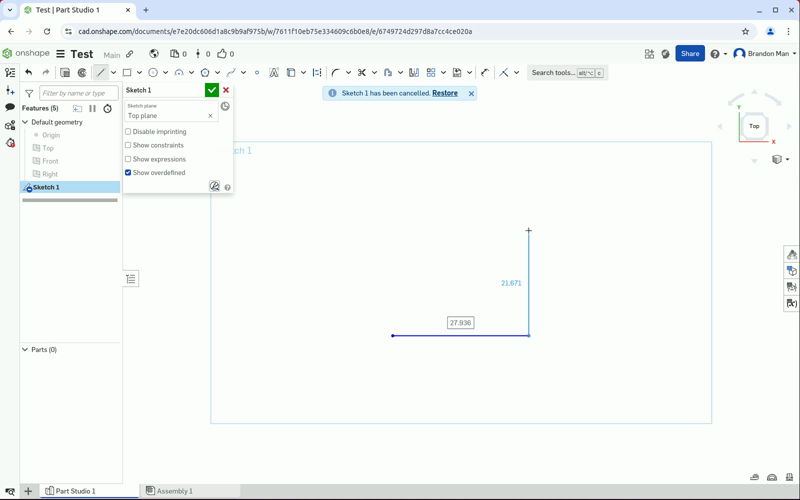
key_down(shift)
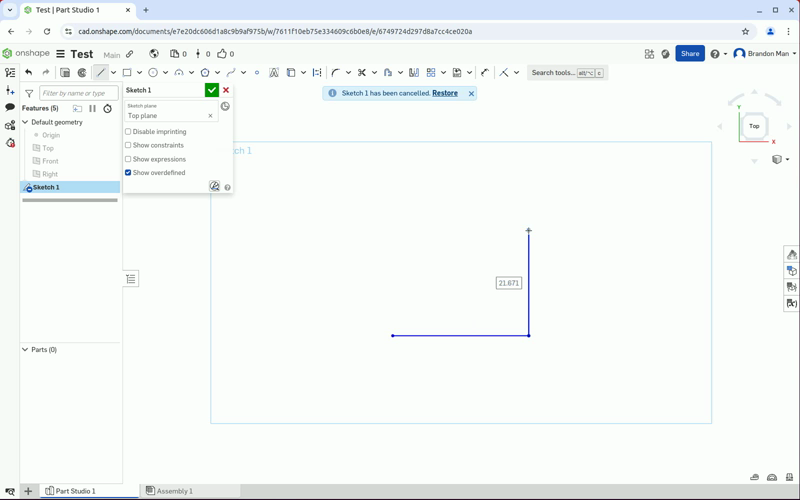
mouse_move(392, 230)
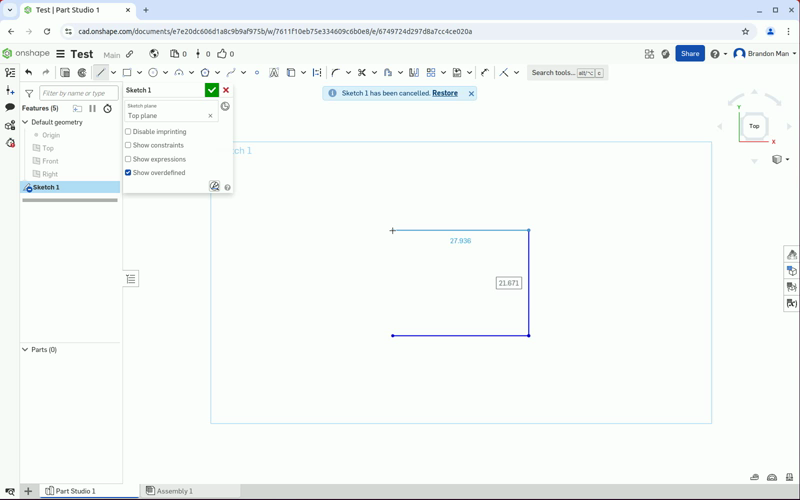
click(392, 230)
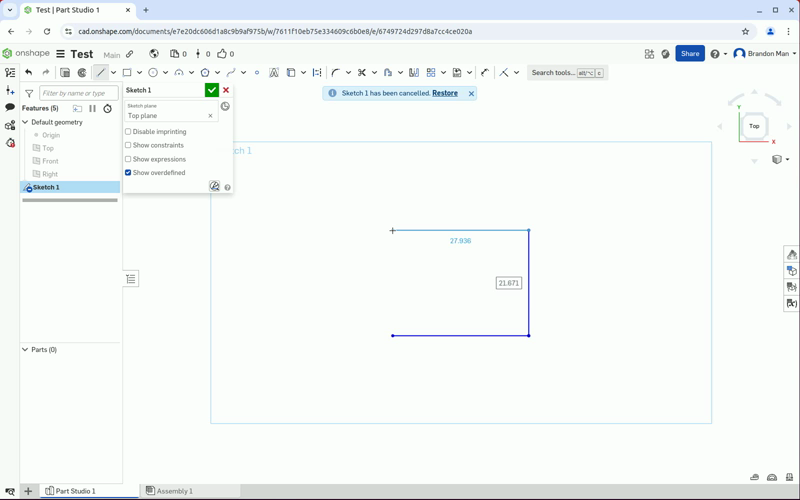
key_up(shift)
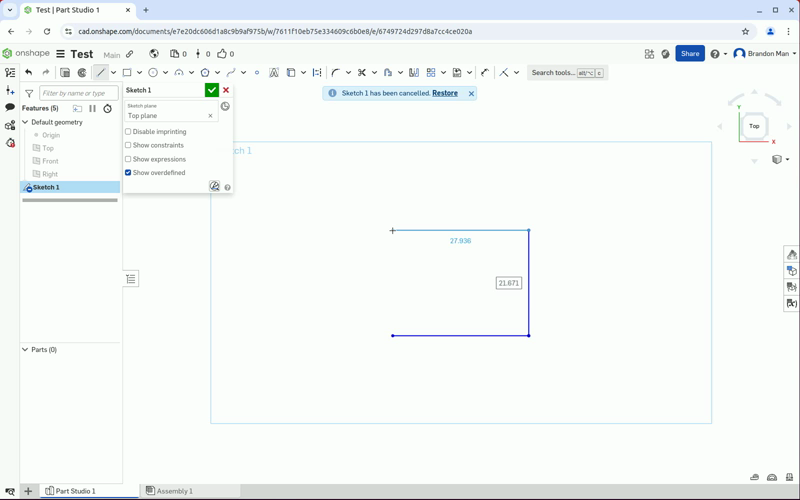
key_down(shift)
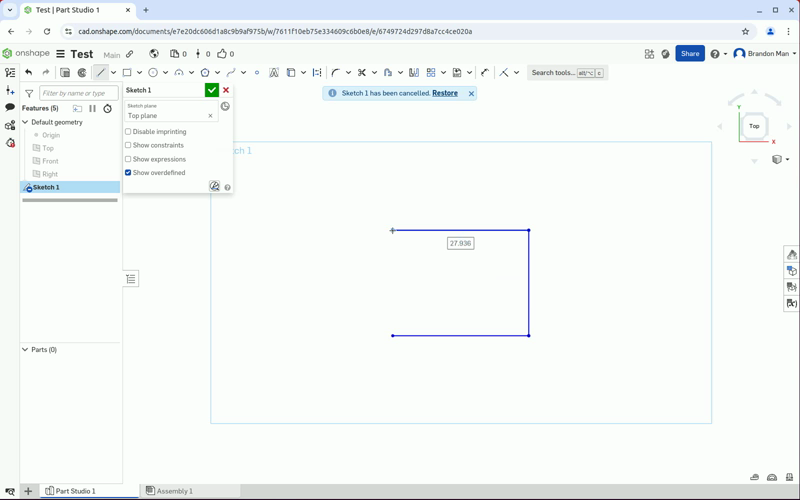
mouse_move(392, 335)
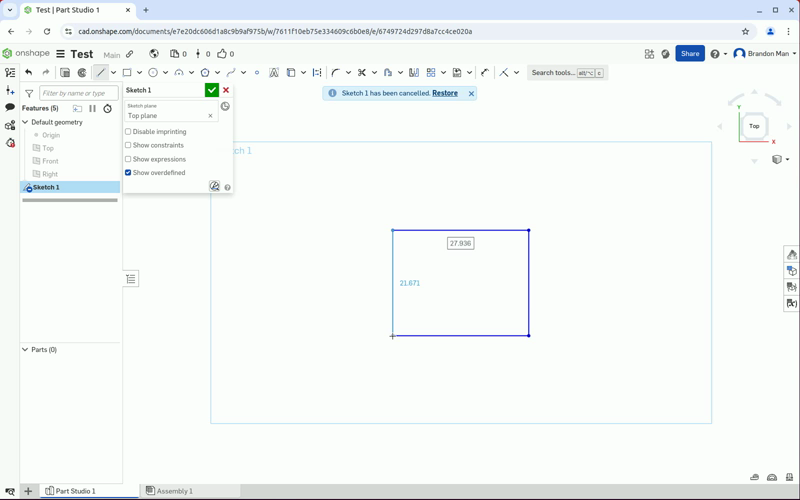
key_up(shift)
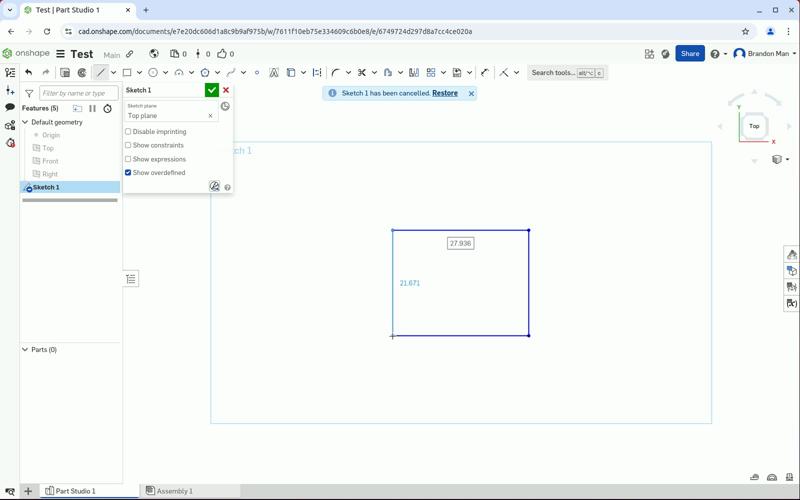
click(392, 335)
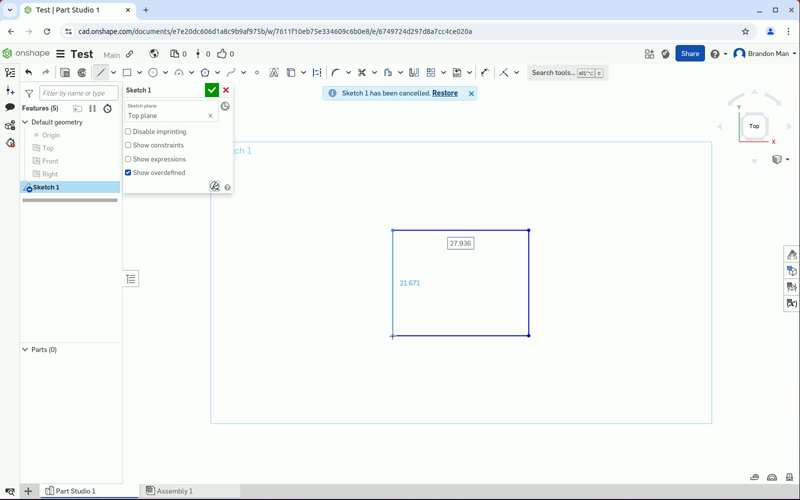
key(esc)
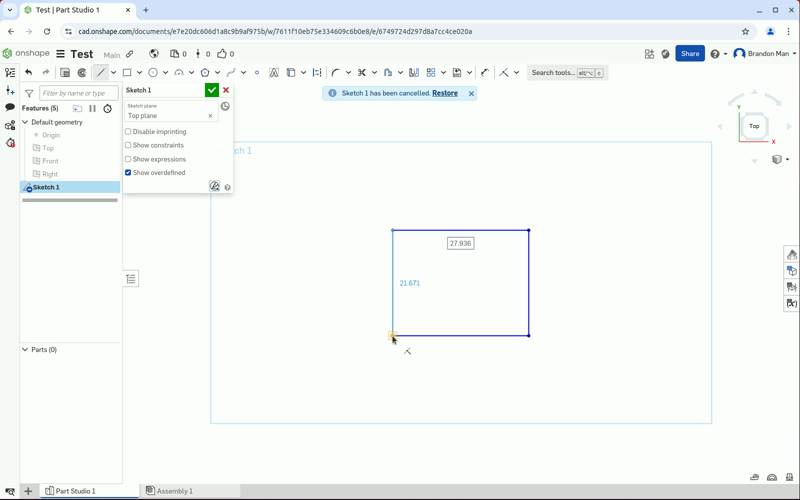
mouse_move(411, 295)
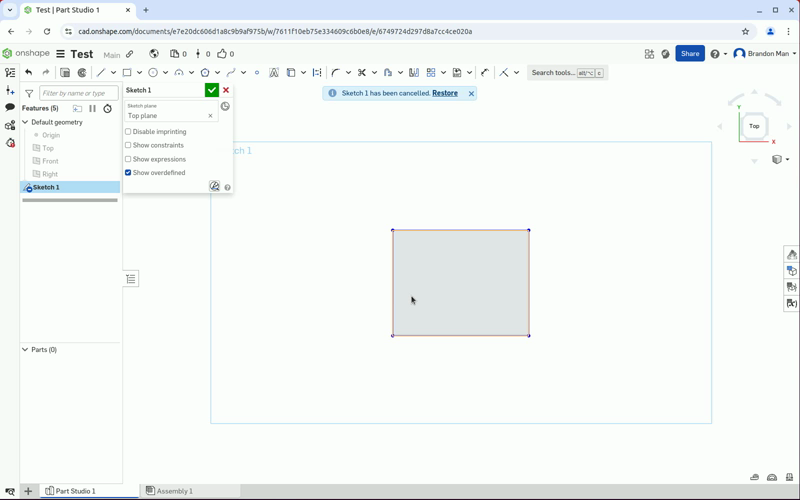
click(411, 295)
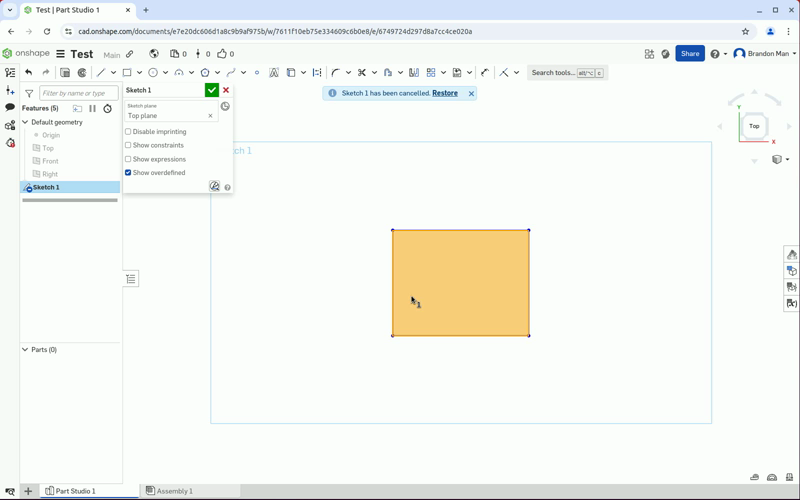
mouse_move(73, 352)
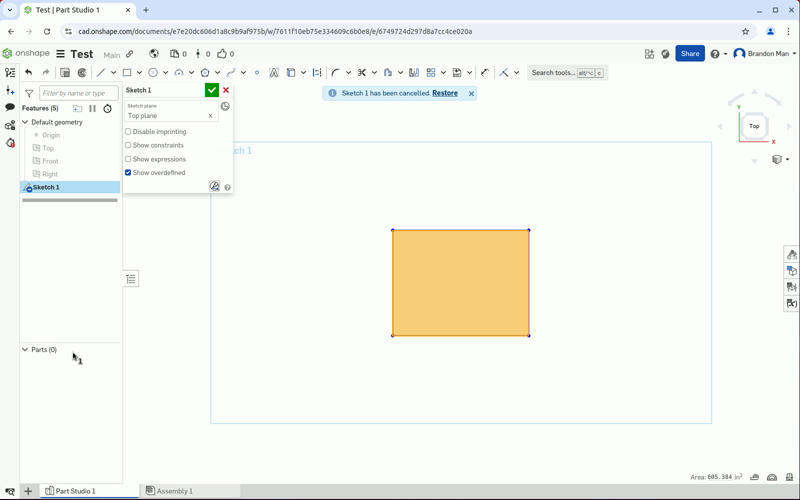
key(shift+y)
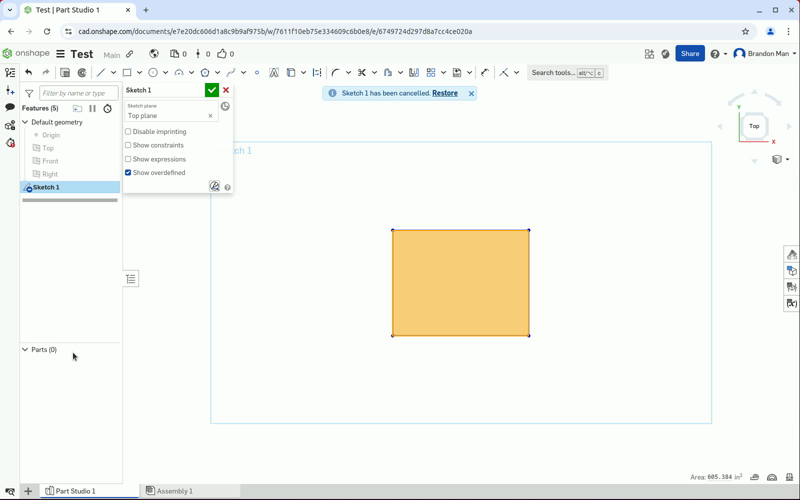
key(shift+e)
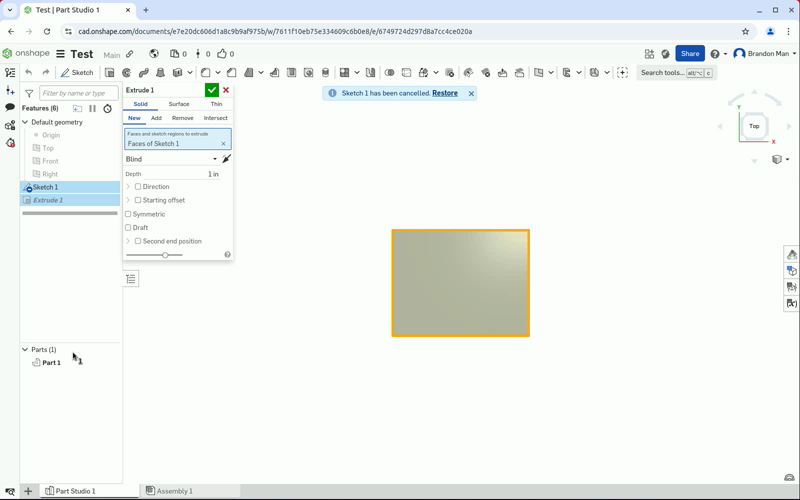
mouse_move(143, 106)
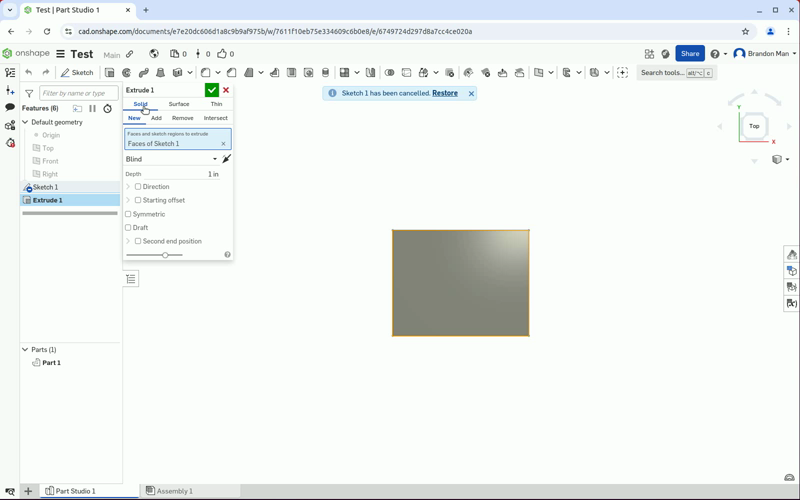
click(143, 106)
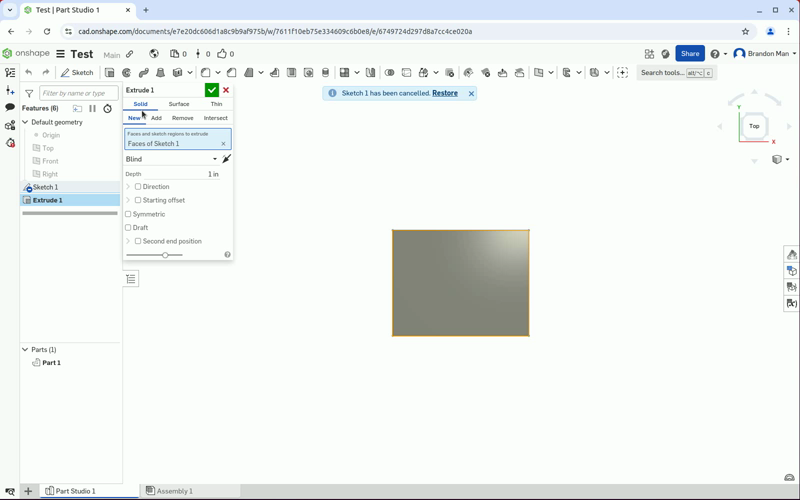
mouse_move(137, 120)
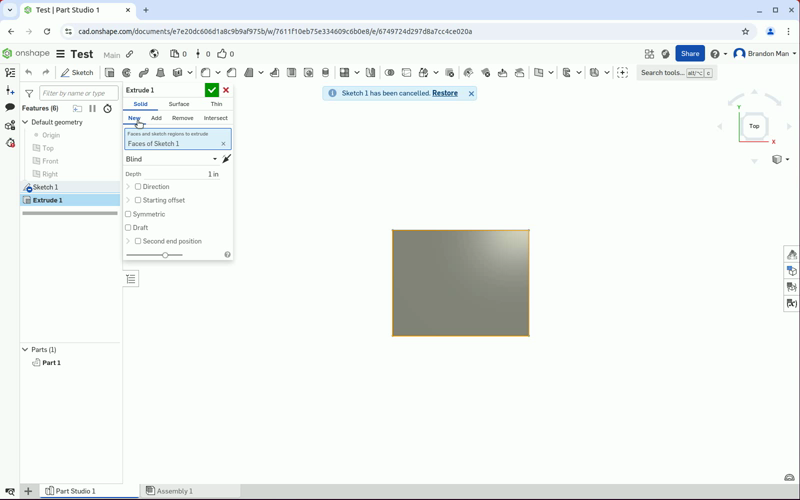
click(137, 120)
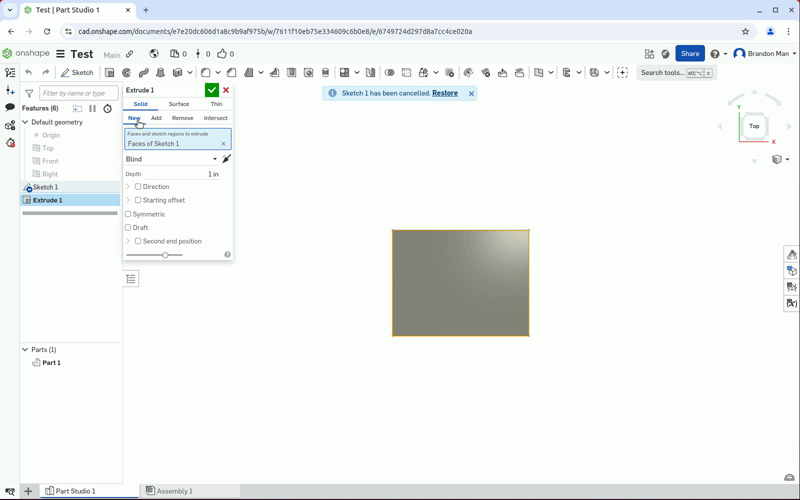
key(tab, 4)
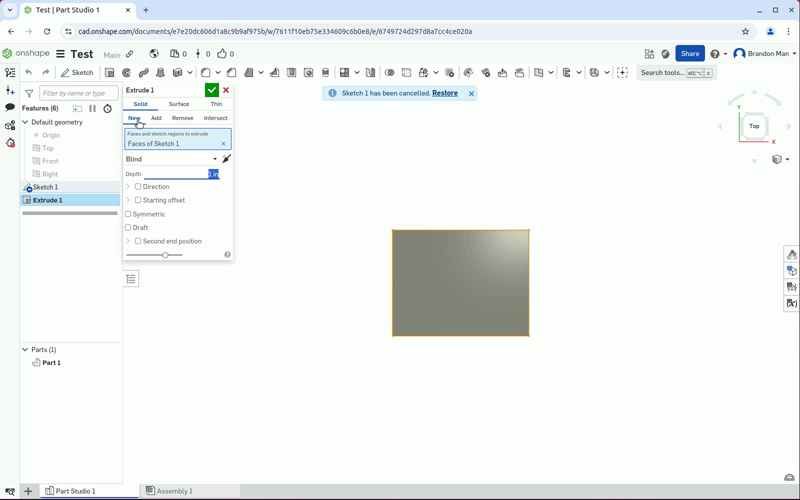
text(13.239)
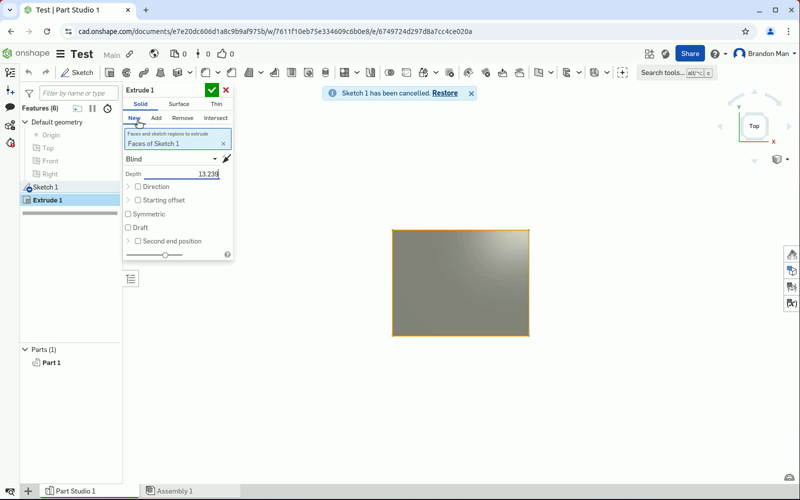
key(enter)
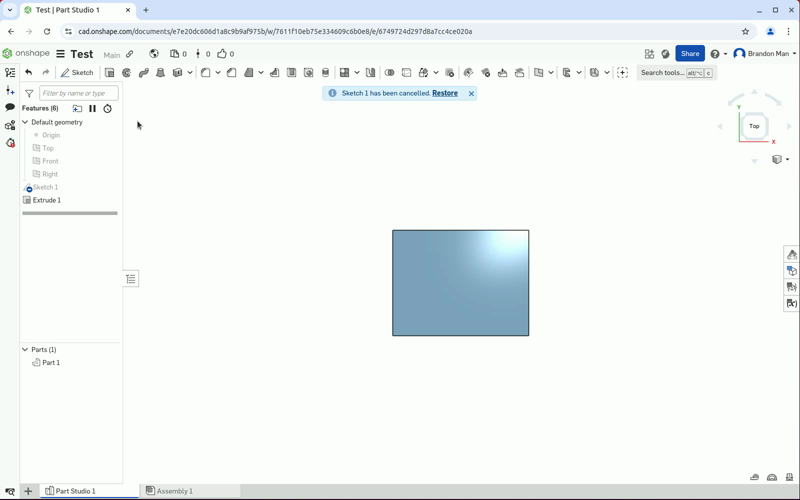
key(shift+h)
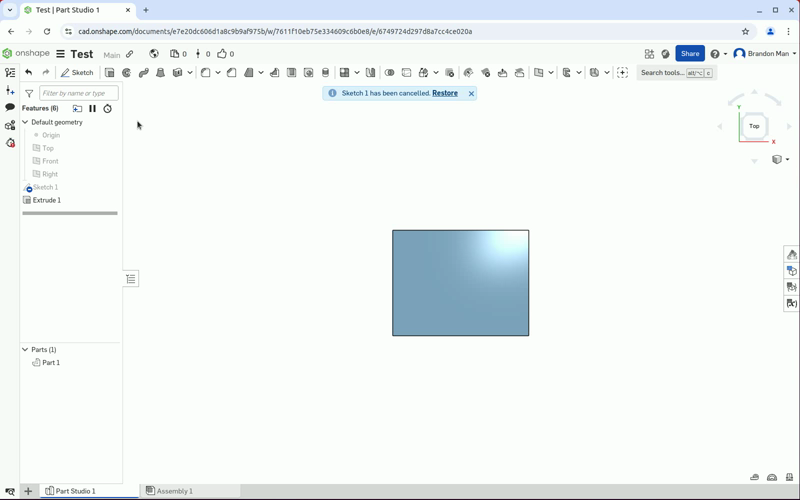
key(shift+h)
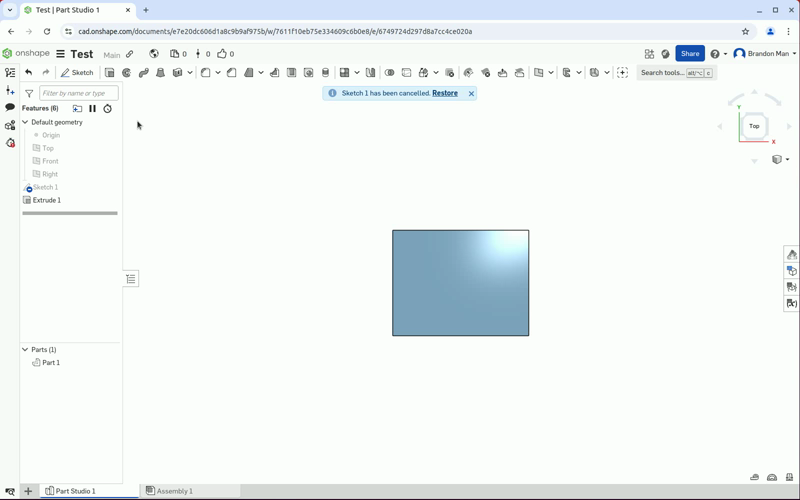
mouse_move(73, 189)
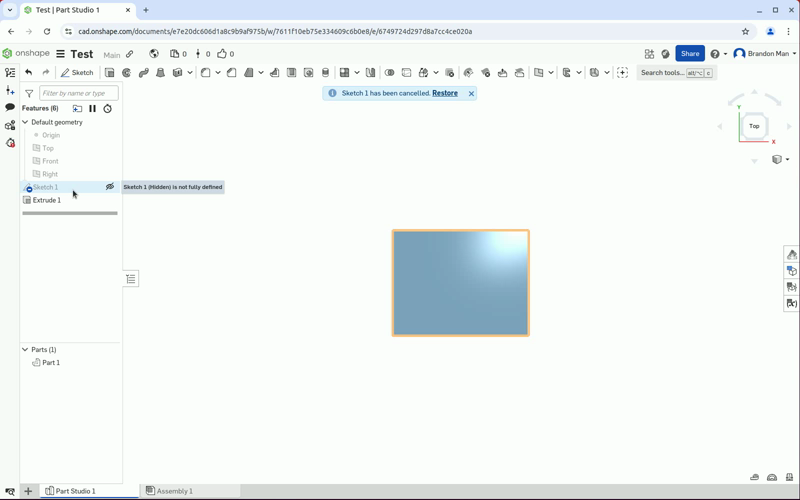
click(73, 189)
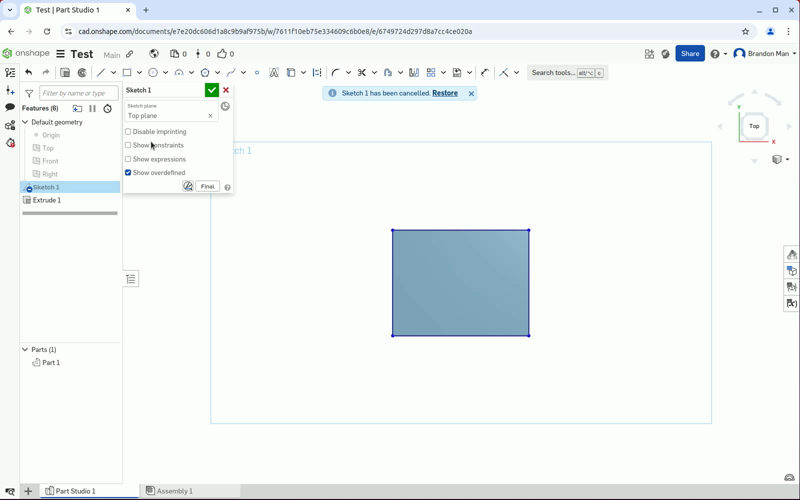
mouse_move(229, 92)
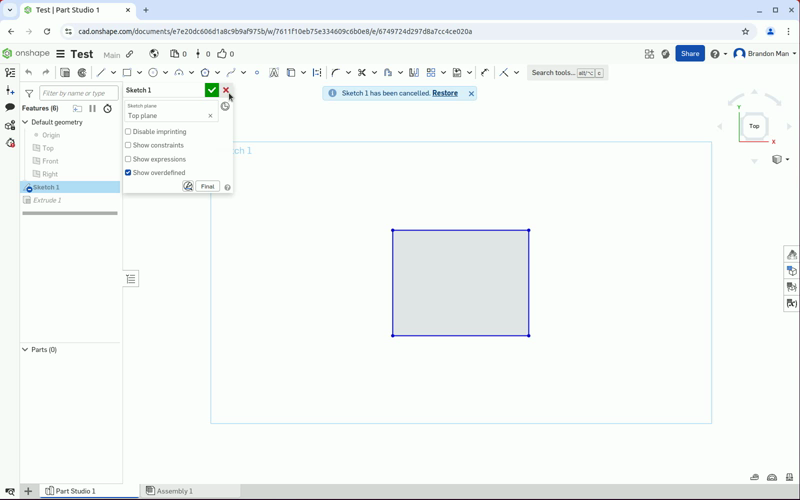
click(229, 92)
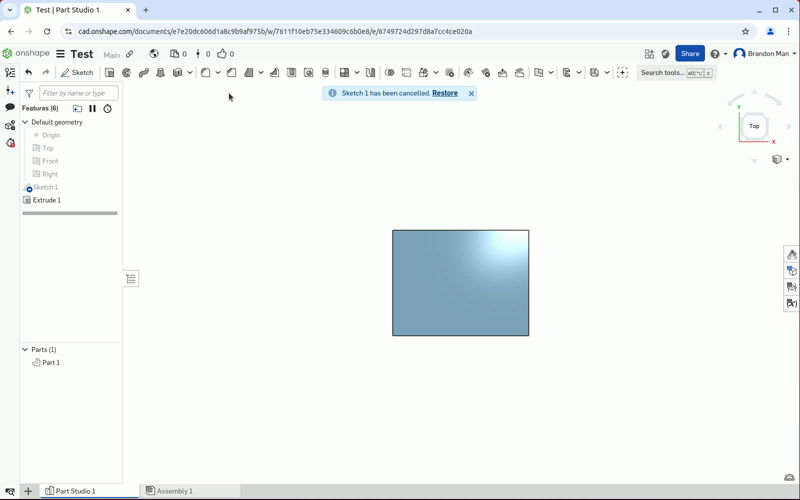
mouse_move(73, 352)
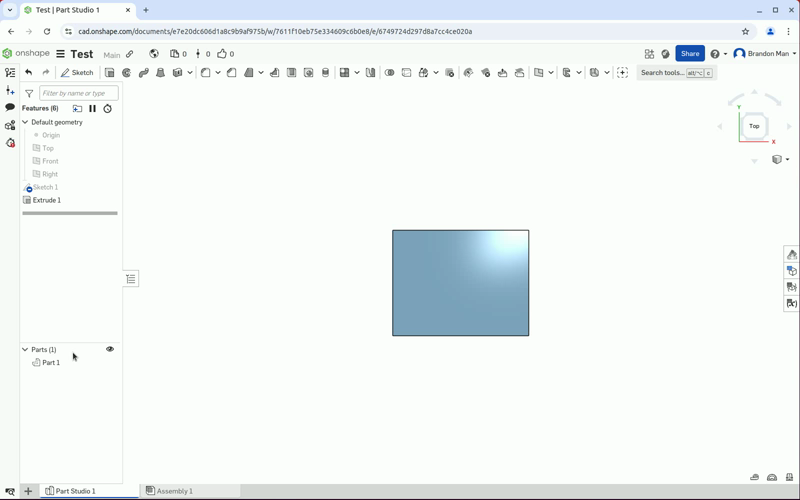
key(y)
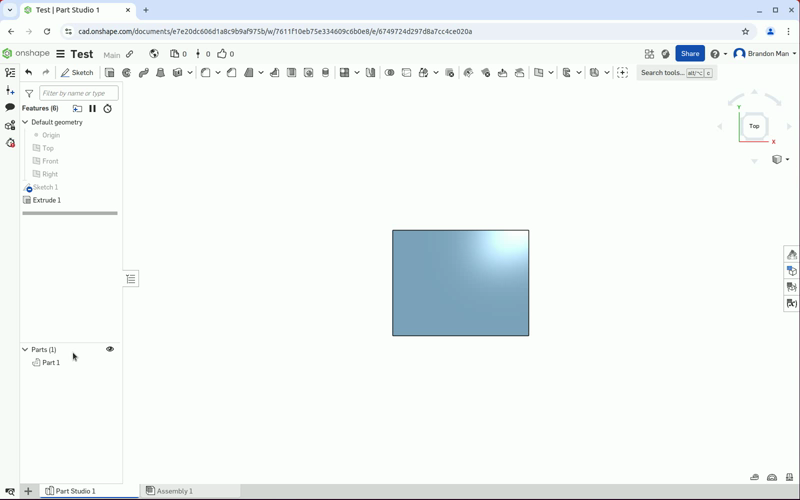
key(shift+p)
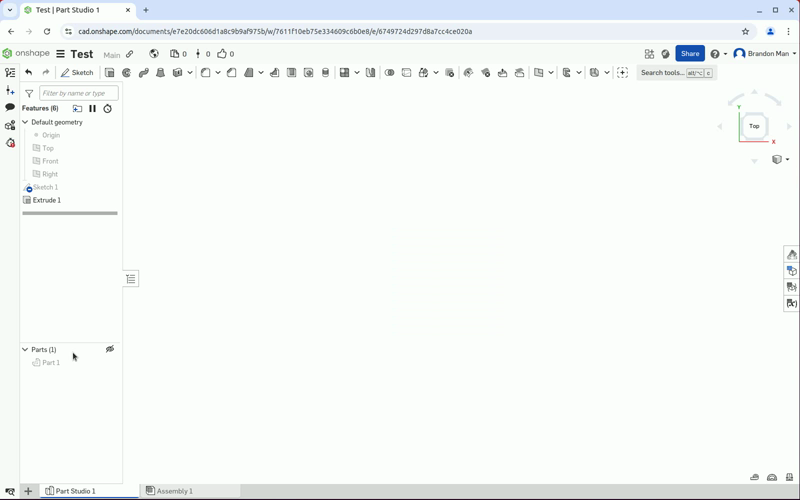
key(space)
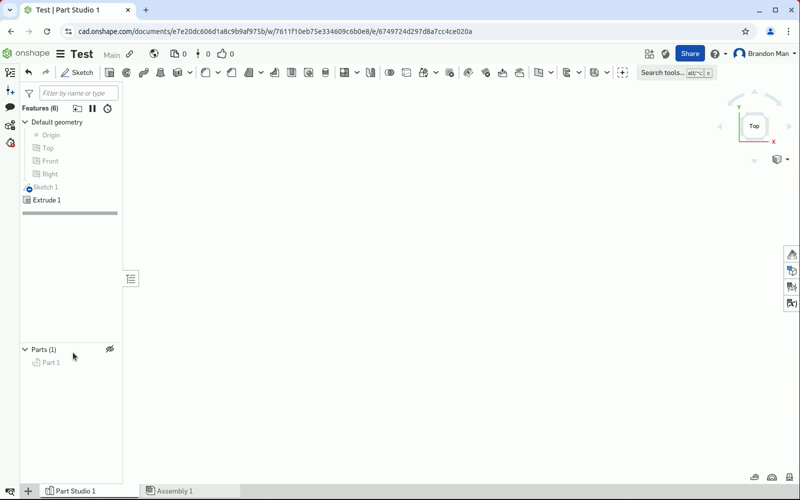
key_down(shift)
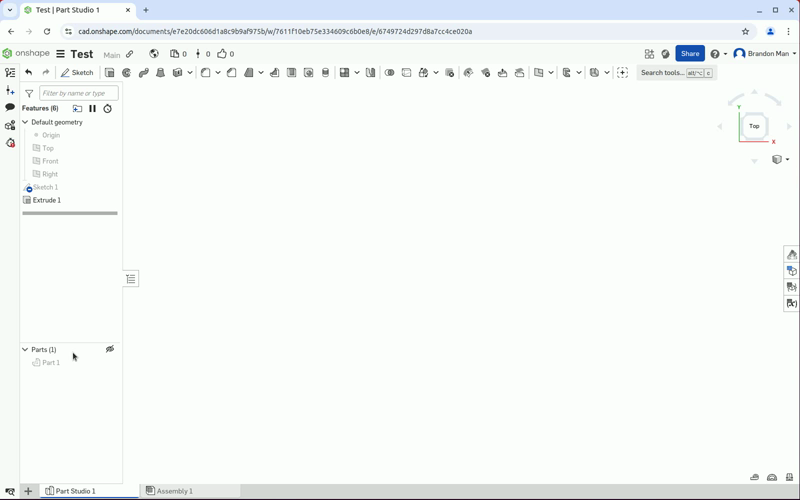
key(up)
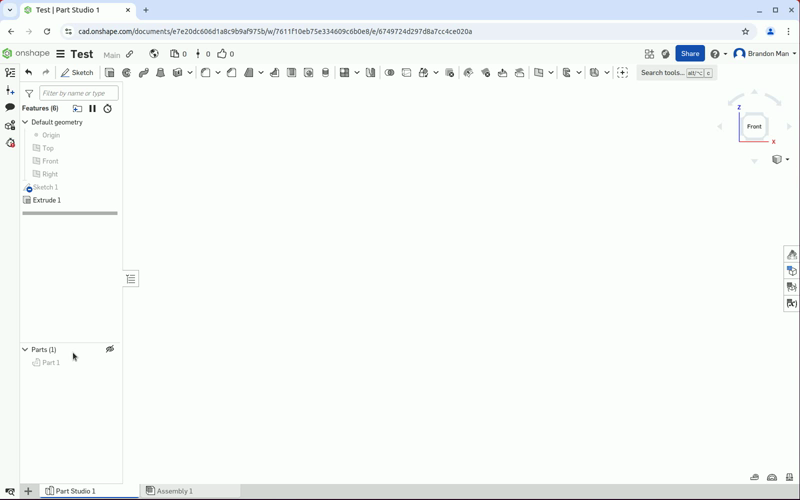
key_up(shift)
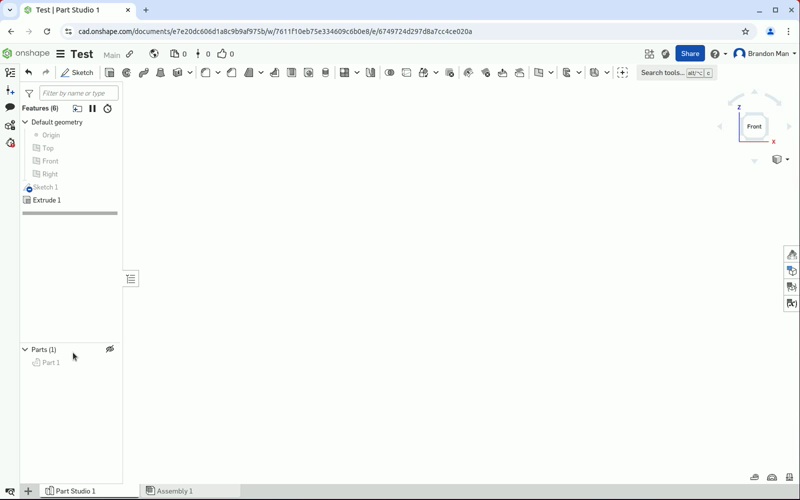
mouse_move(73, 352)
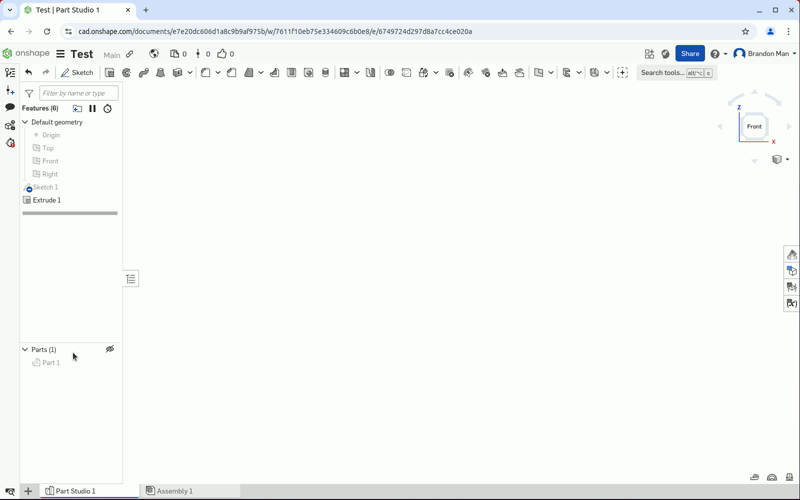
key(shift+y)
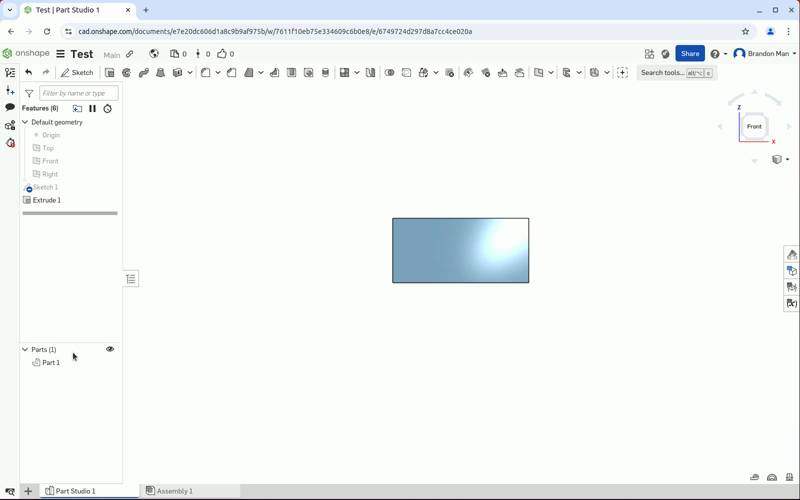
mouse_move(541, 75)
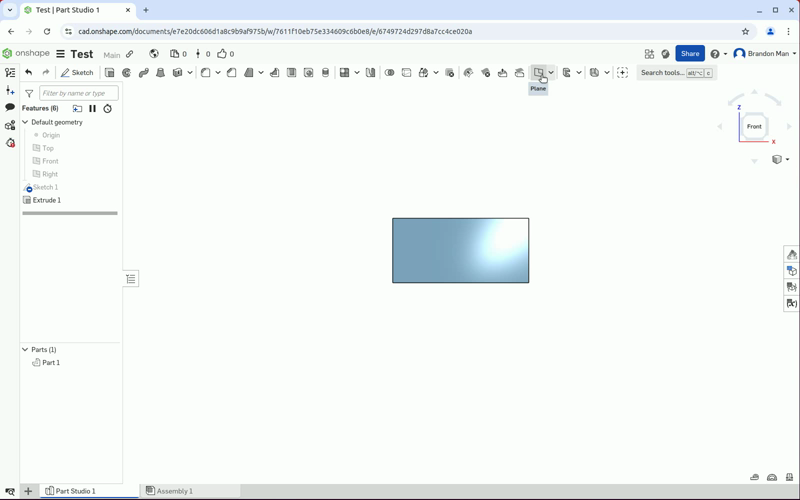
click(541, 75)
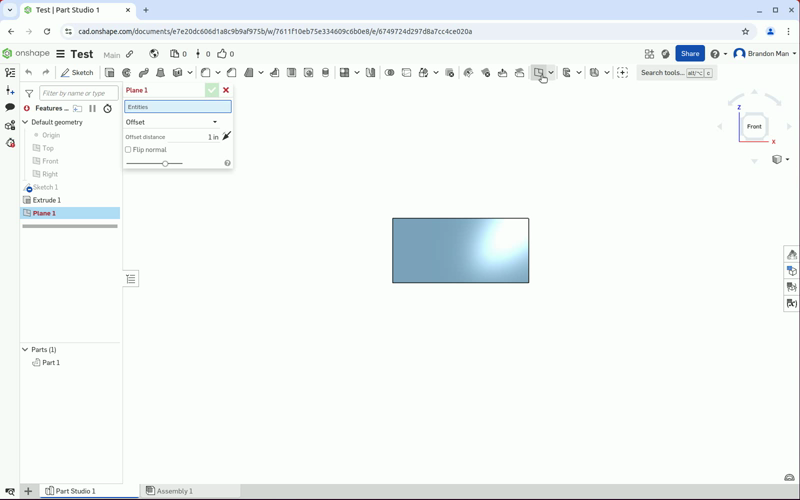
mouse_move(73, 163)
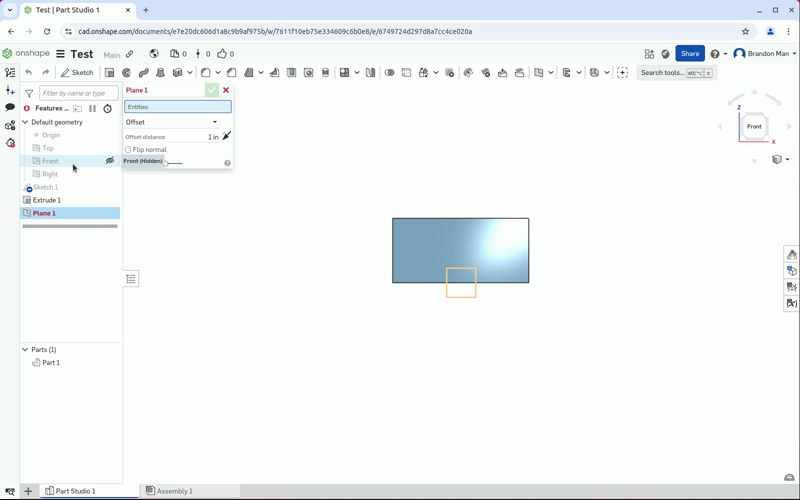
click(73, 163)
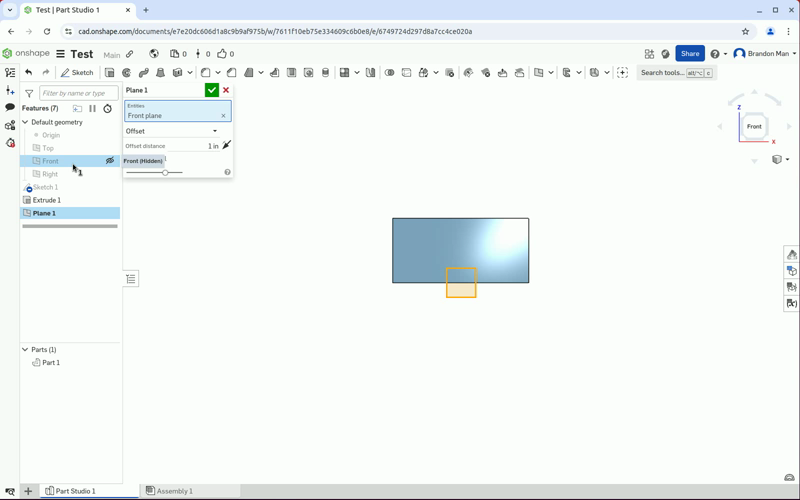
key(tab, 2)
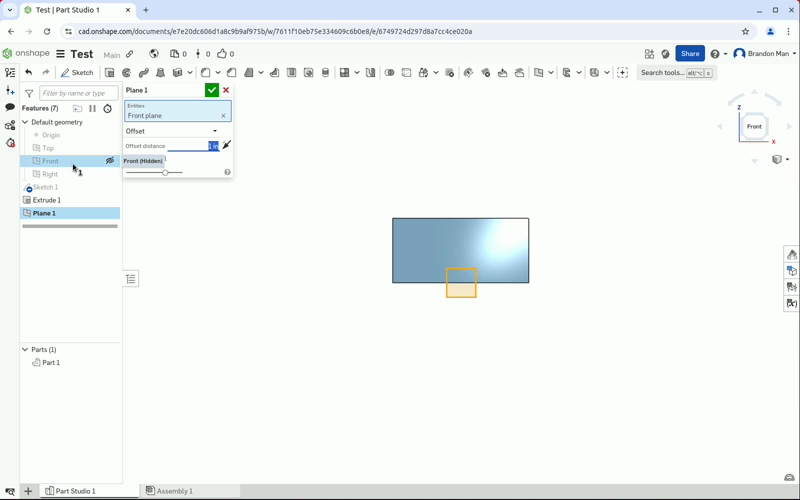
text(10.845)
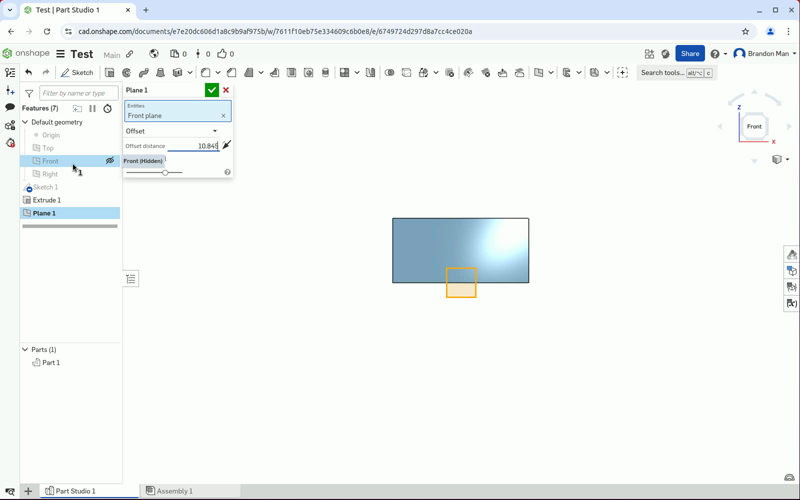
key(enter, 2)
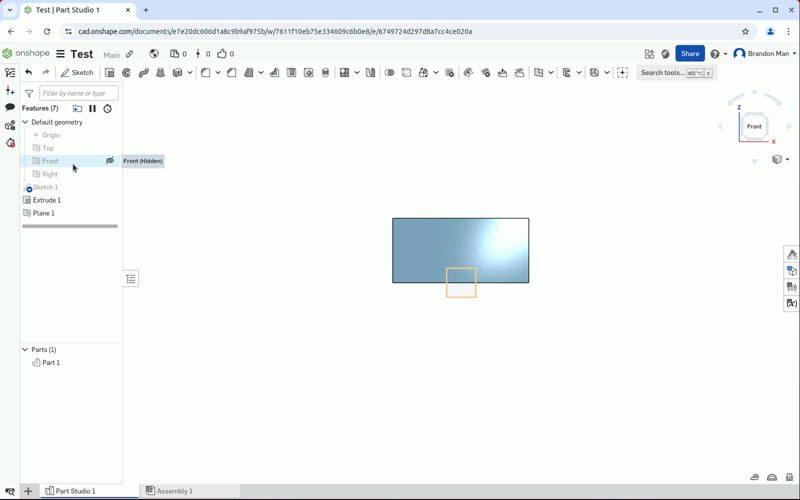
key(shift+s)
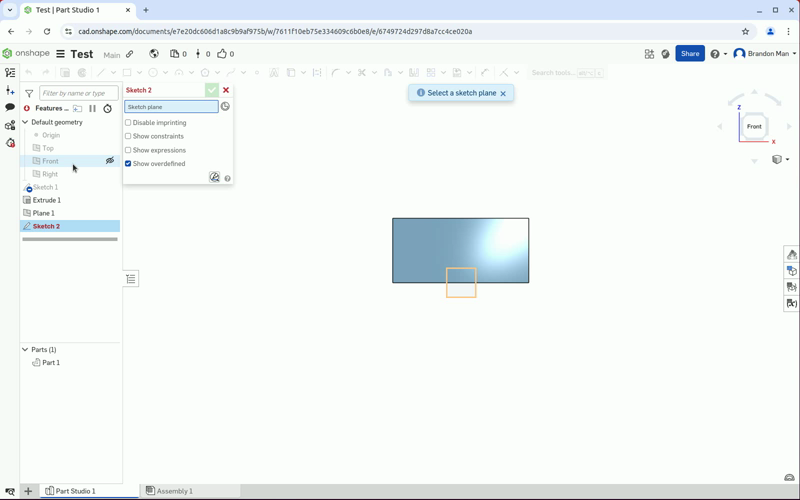
mouse_move(73, 215)
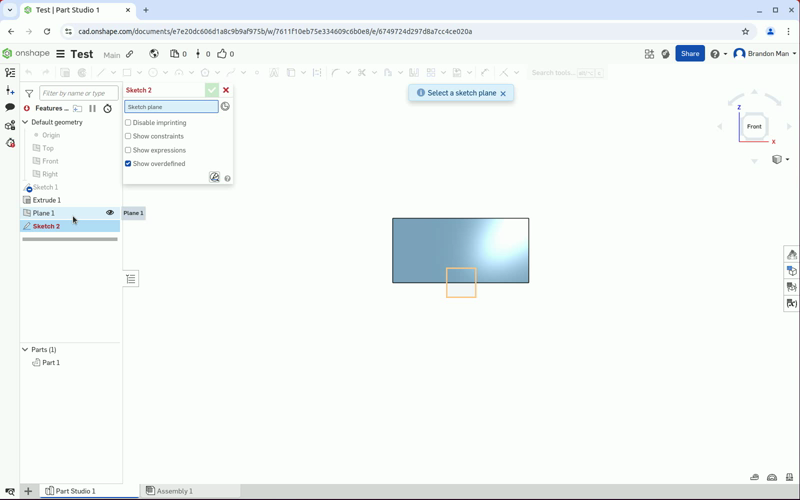
click(73, 215)
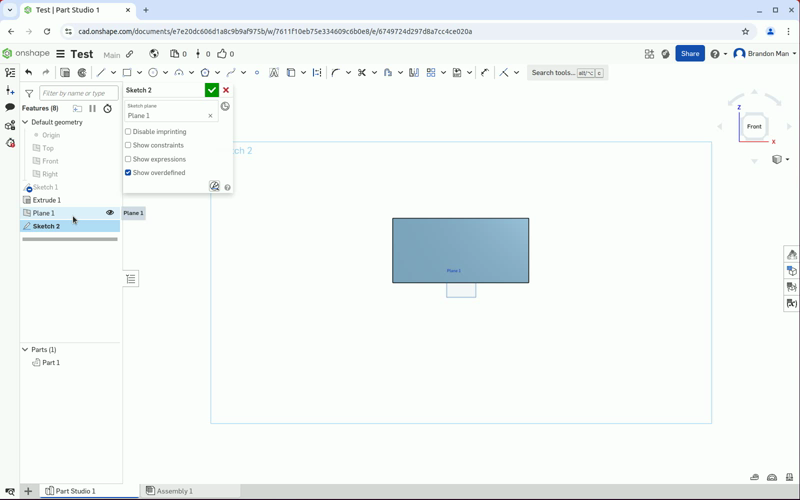
mouse_move(73, 352)
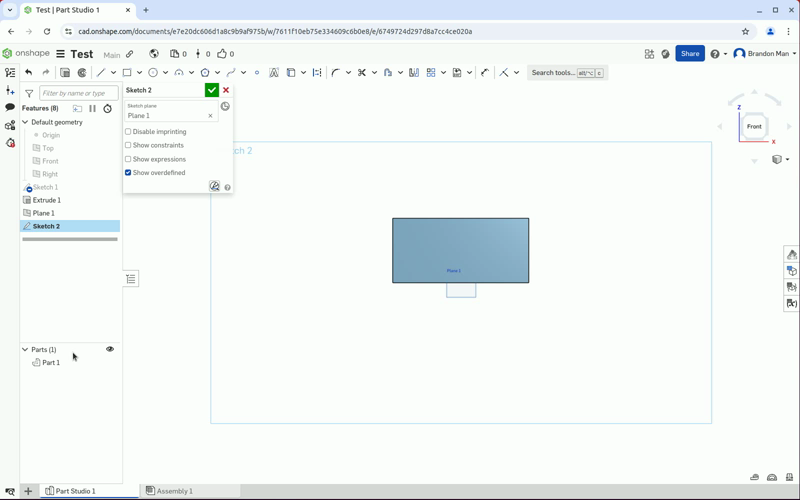
key(y)
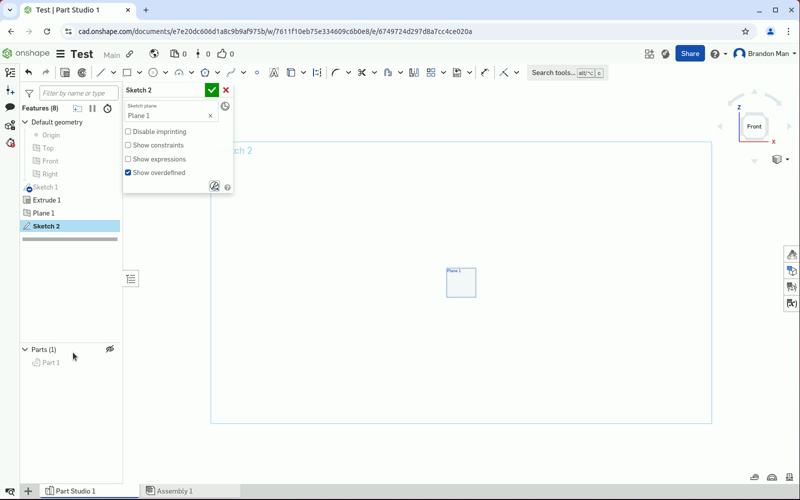
key(c)
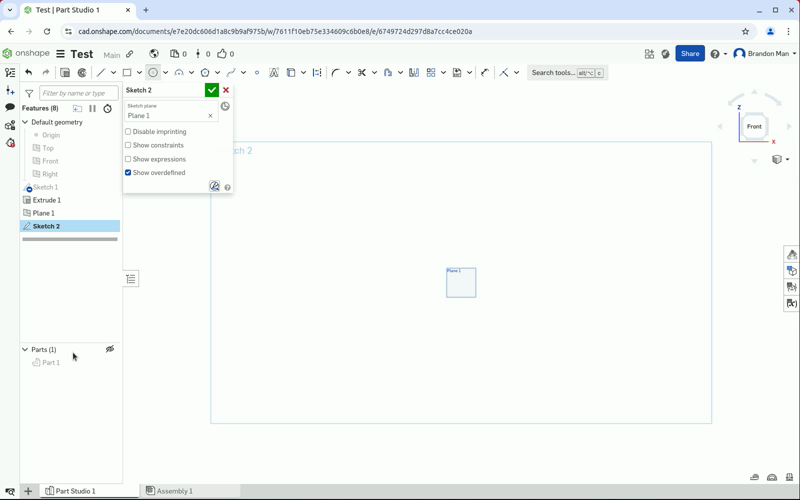
key_down(shift)
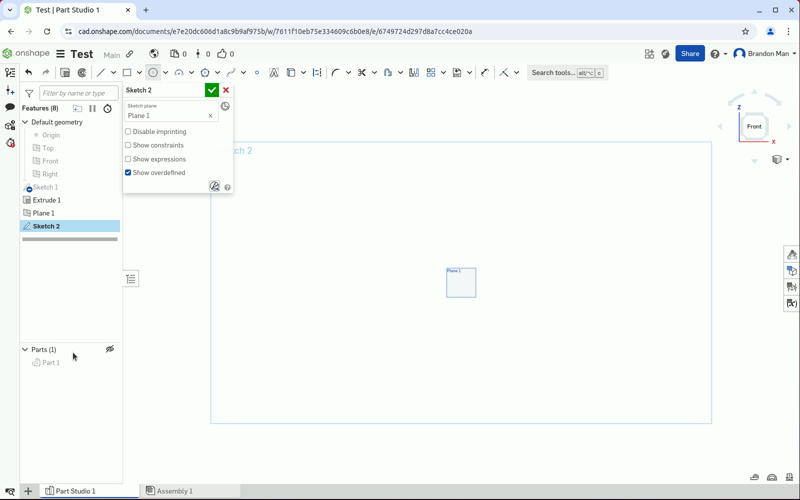
mouse_move(461, 251)
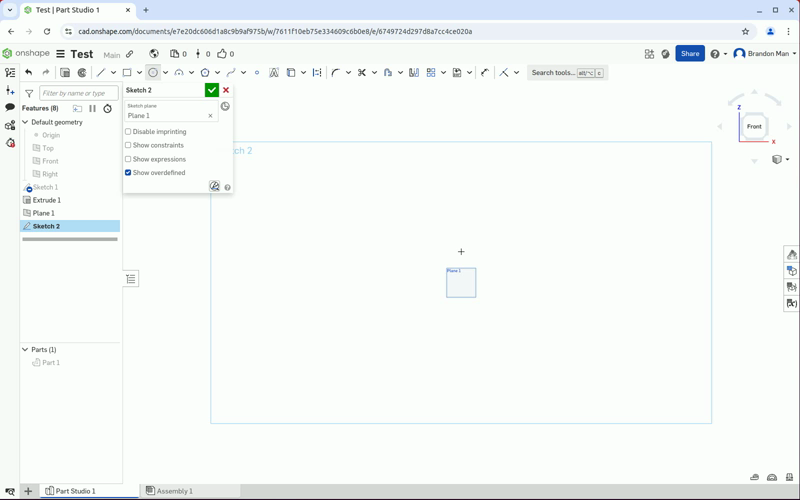
click(461, 251)
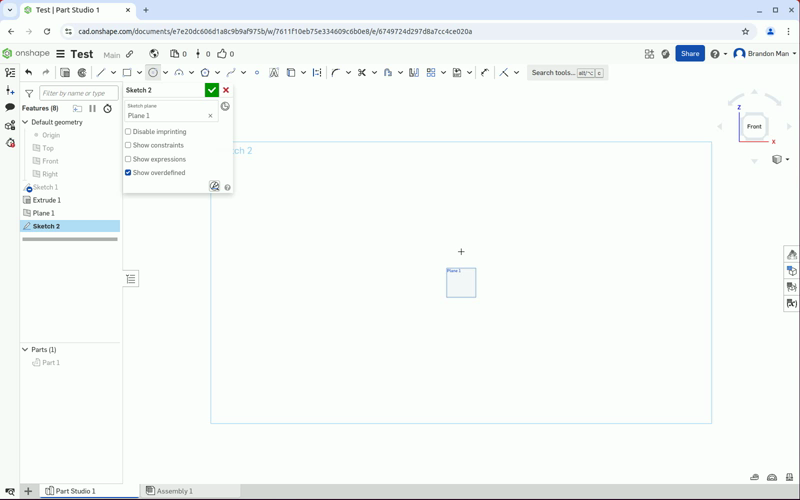
key_up(shift)
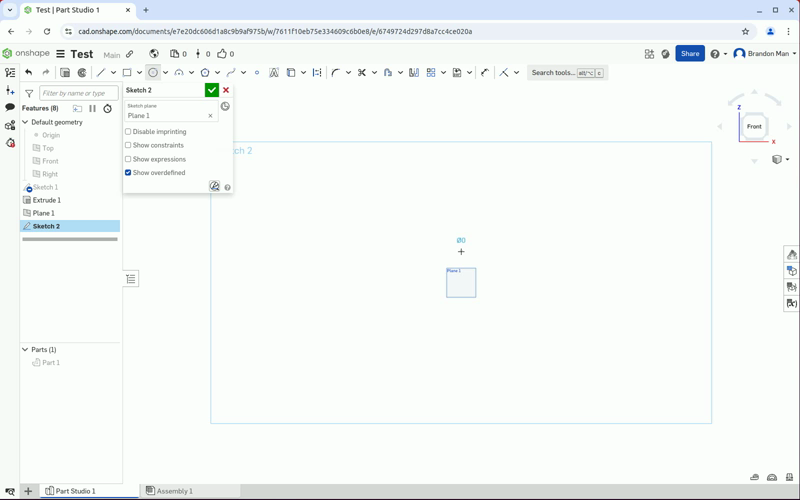
mouse_move(485, 251)
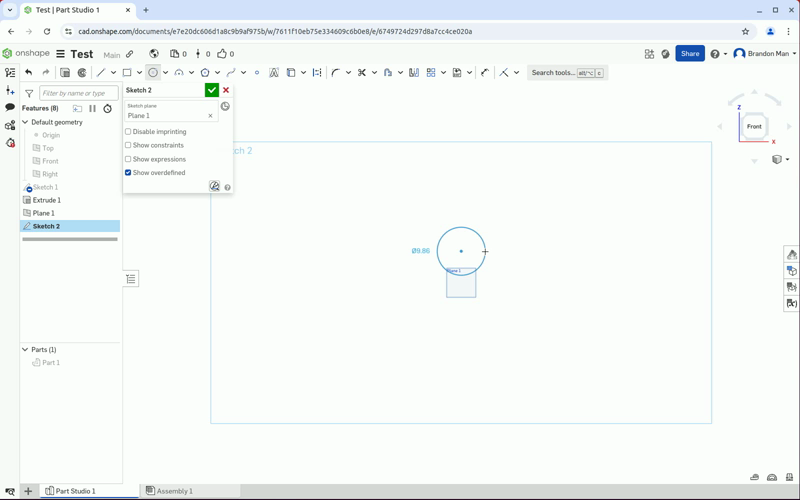
click(485, 251)
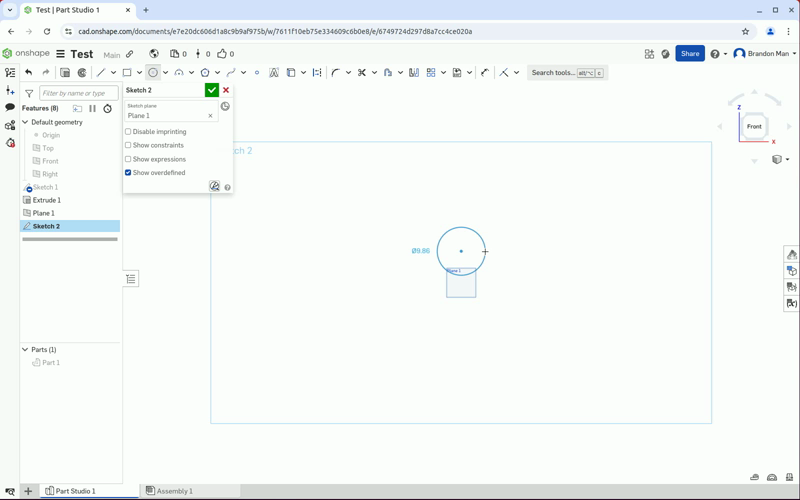
key(esc)
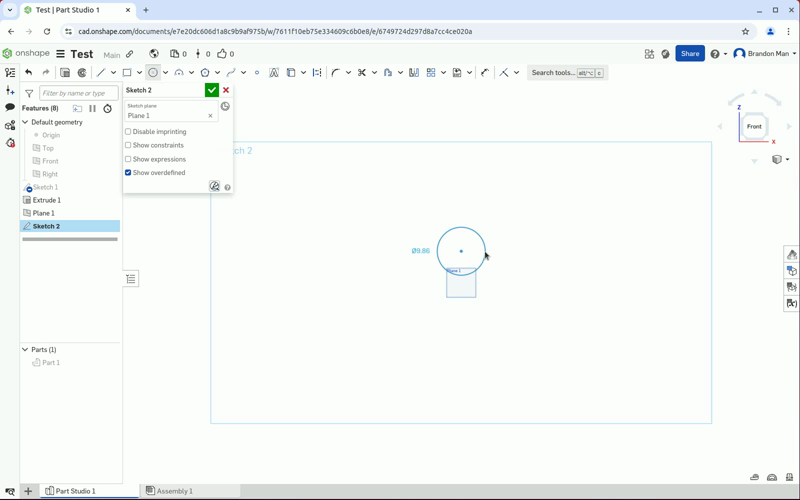
mouse_move(465, 263)
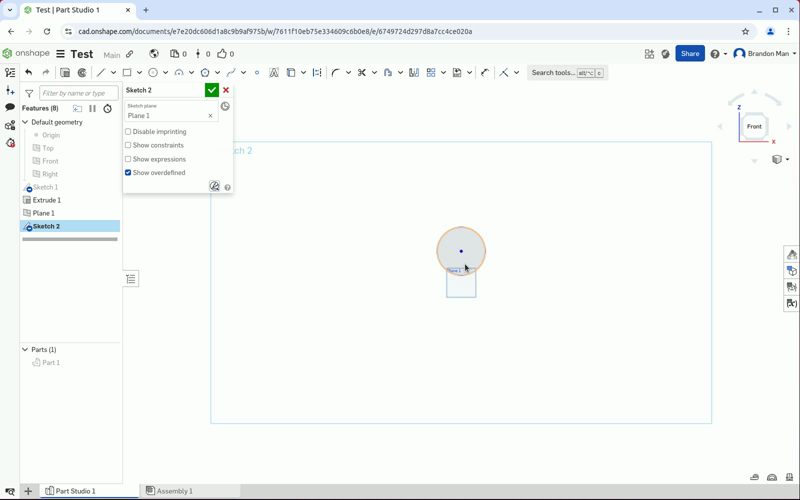
click(465, 263)
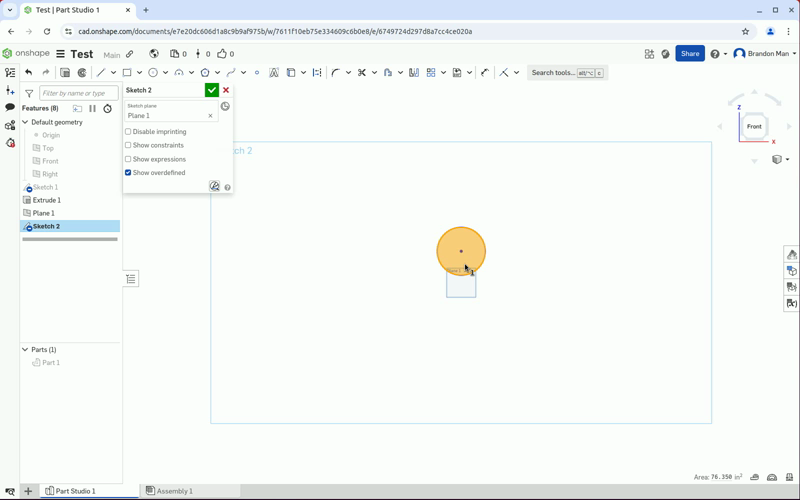
mouse_move(73, 352)
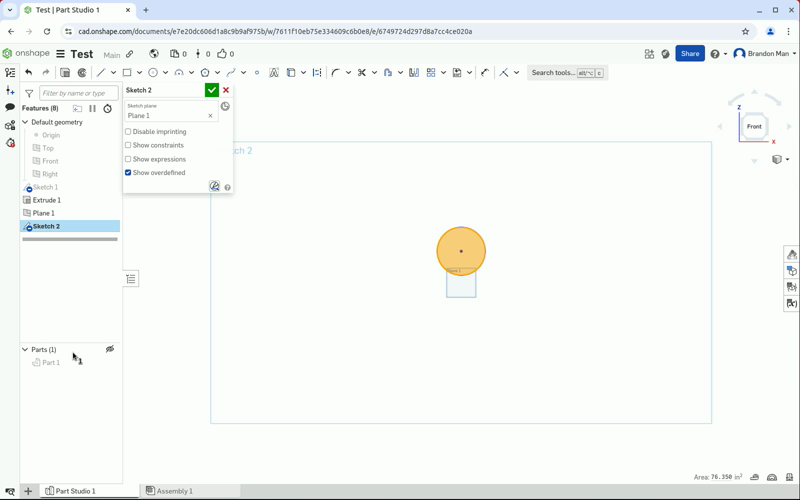
key(shift+y)
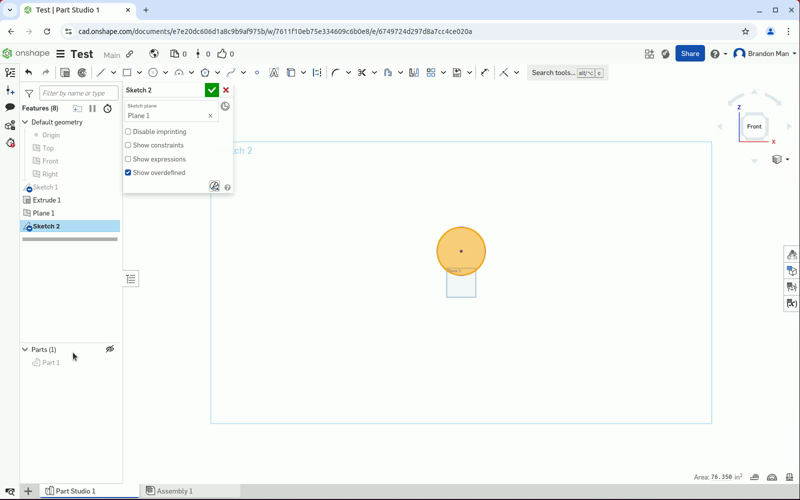
key(shift+e)
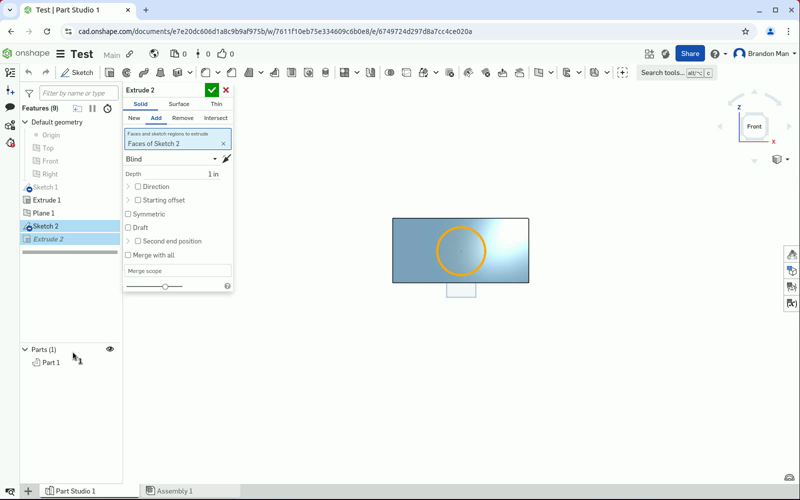
mouse_move(143, 106)
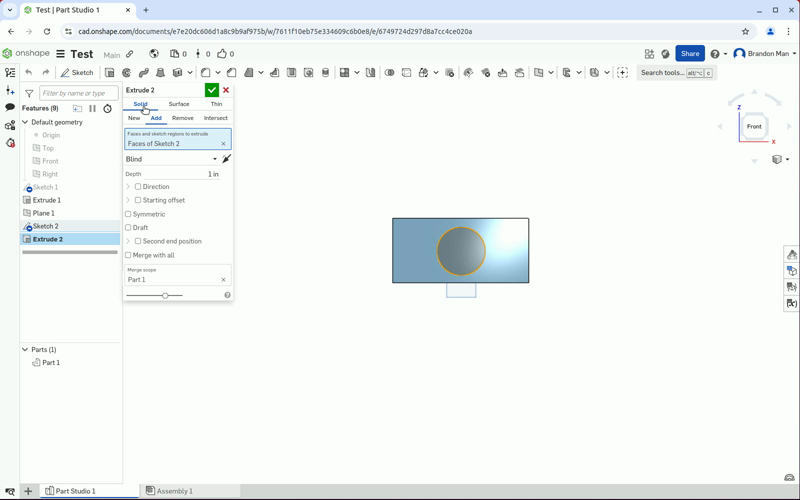
click(143, 106)
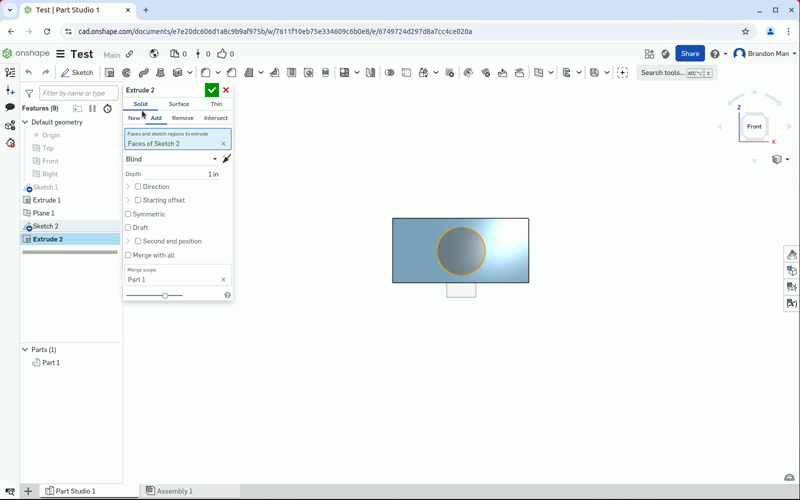
mouse_move(137, 120)
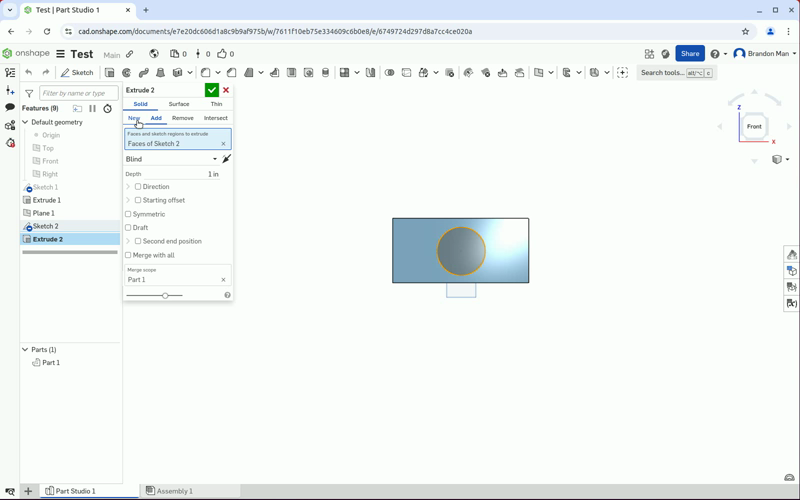
click(137, 120)
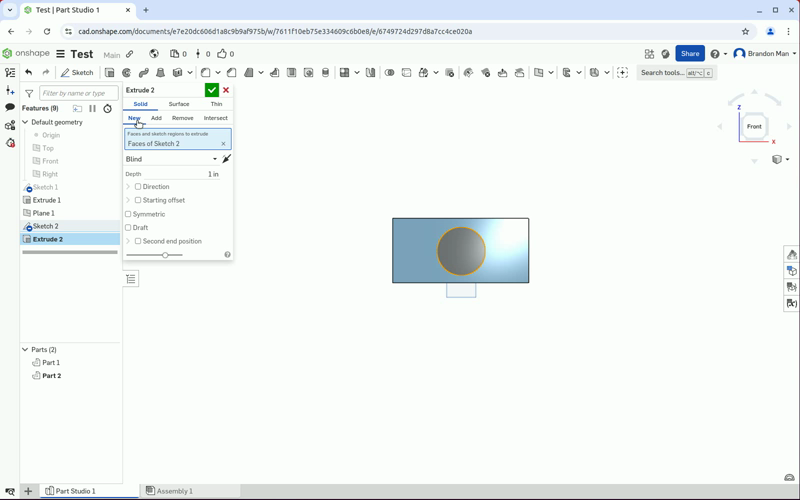
key(tab, 4)
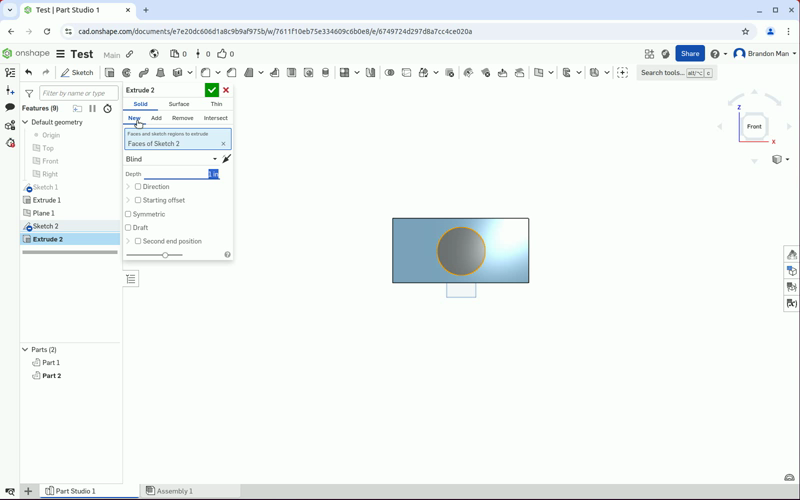
text(12.276)
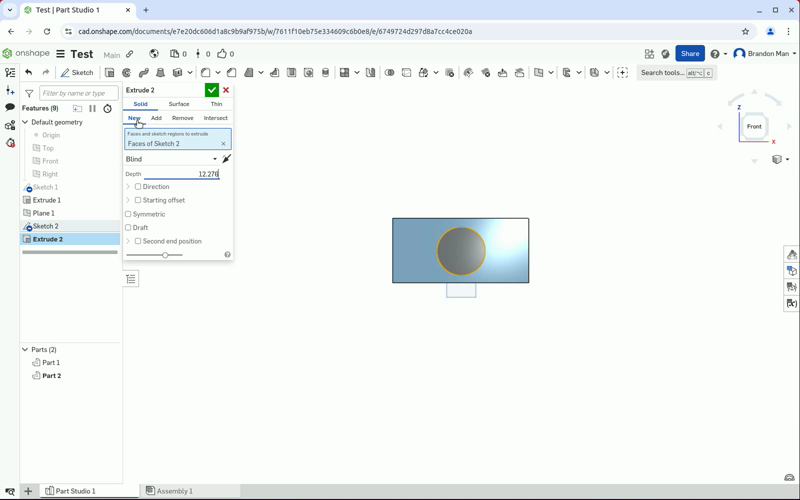
key(enter)
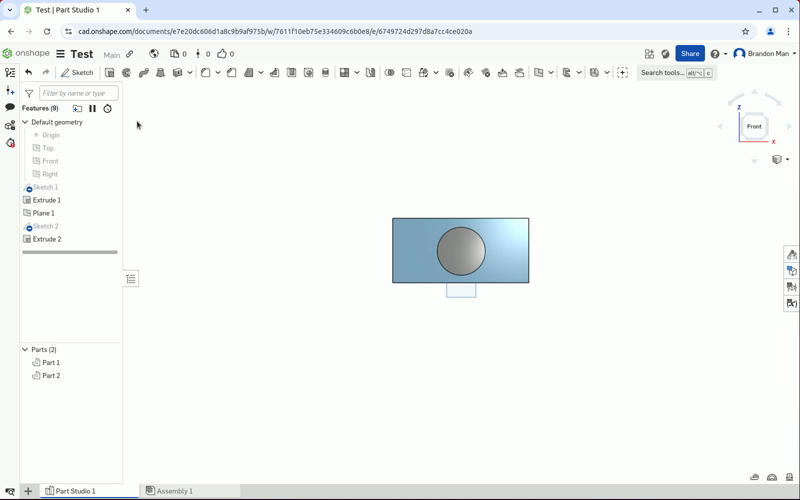
key(shift+h)
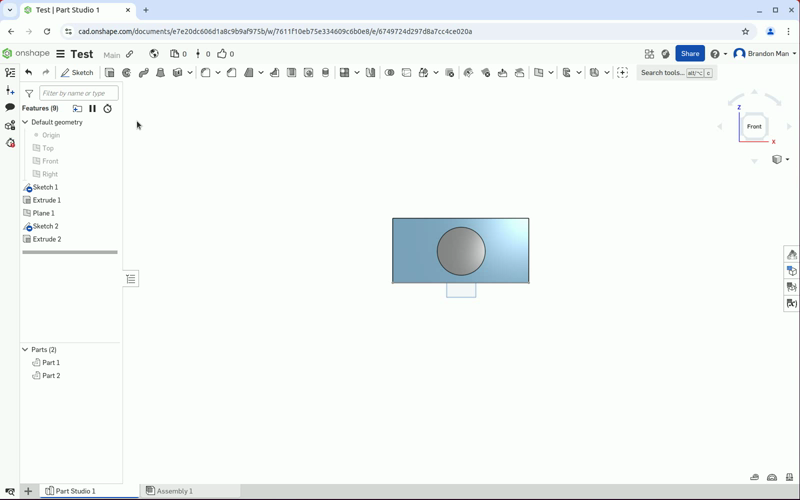
key(shift+h)
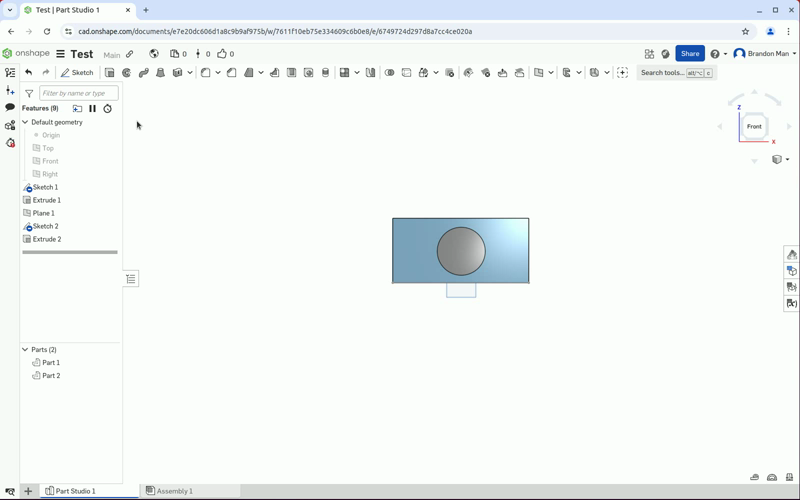
key(shift+7)
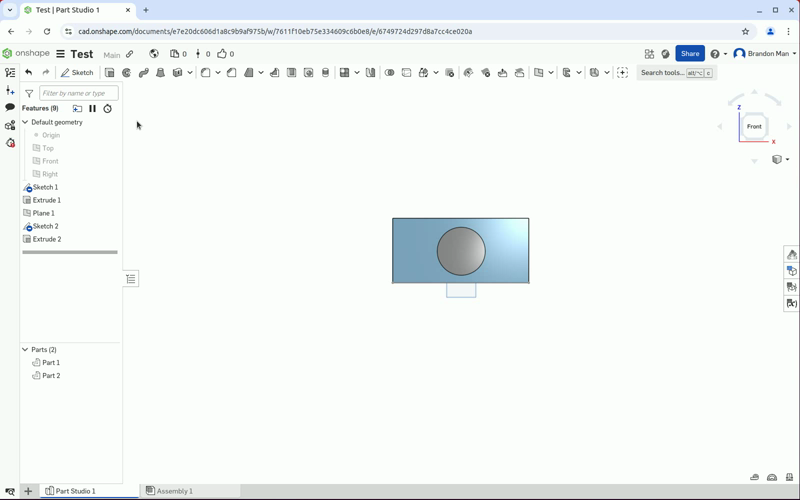
key(left, 2)
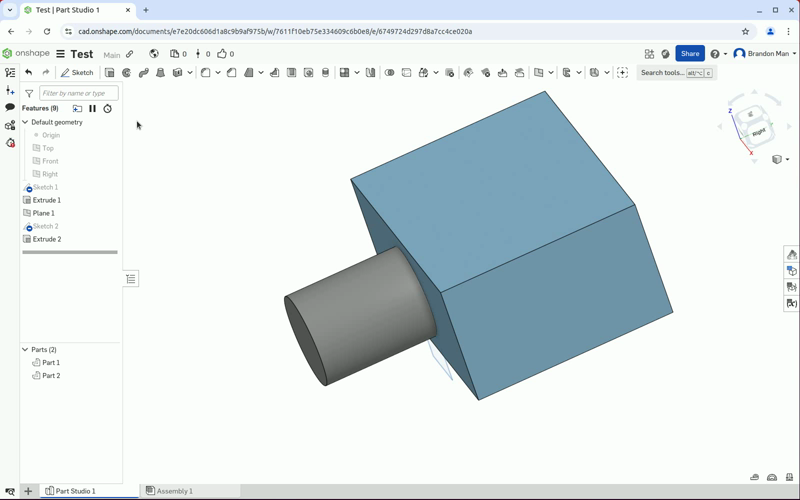
key(down, 2)
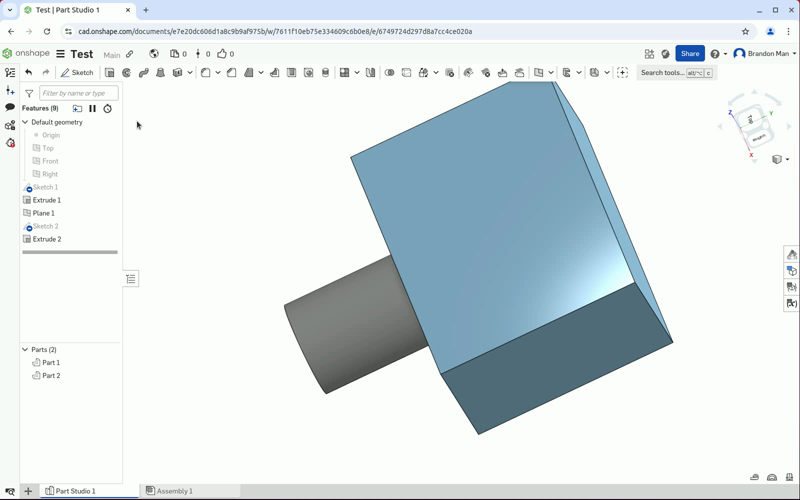
key(up, 2)
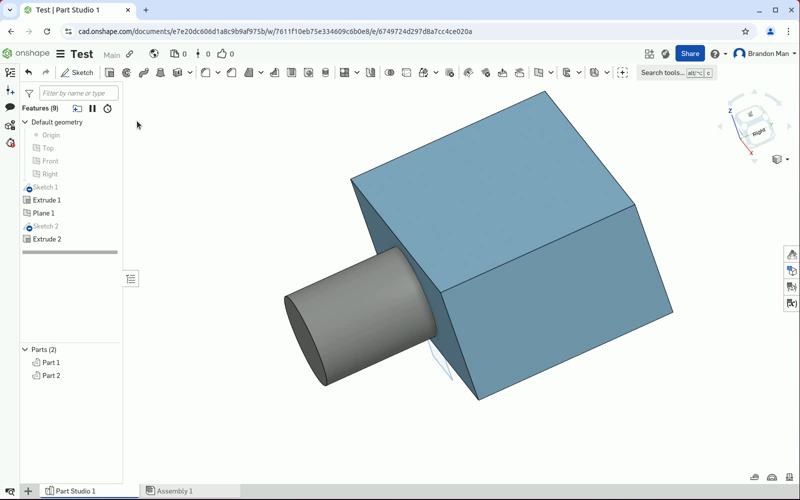
key(right, 2)
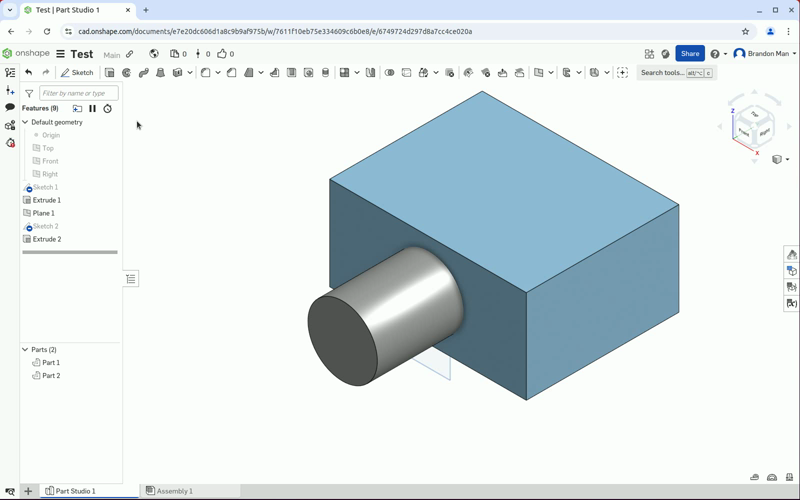
mouse_move(73, 189)
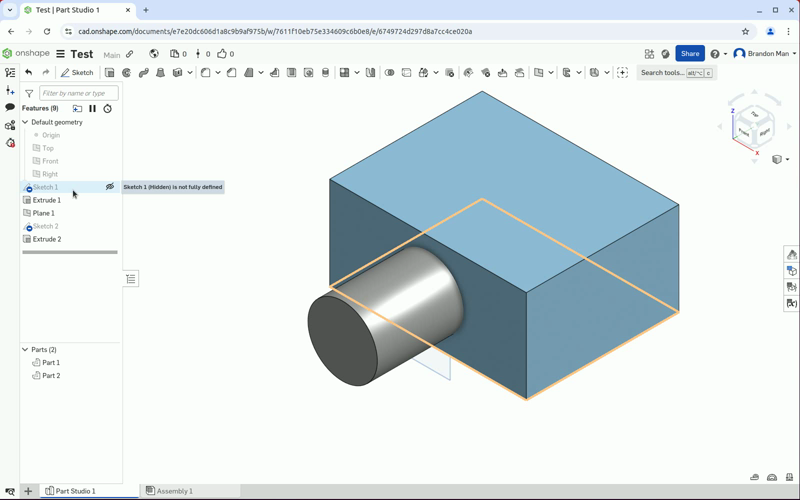
click(73, 189)